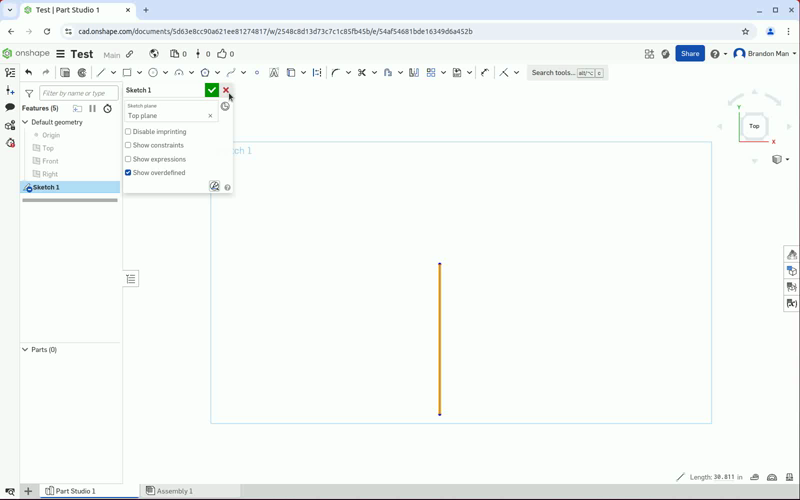
key(shift+h)
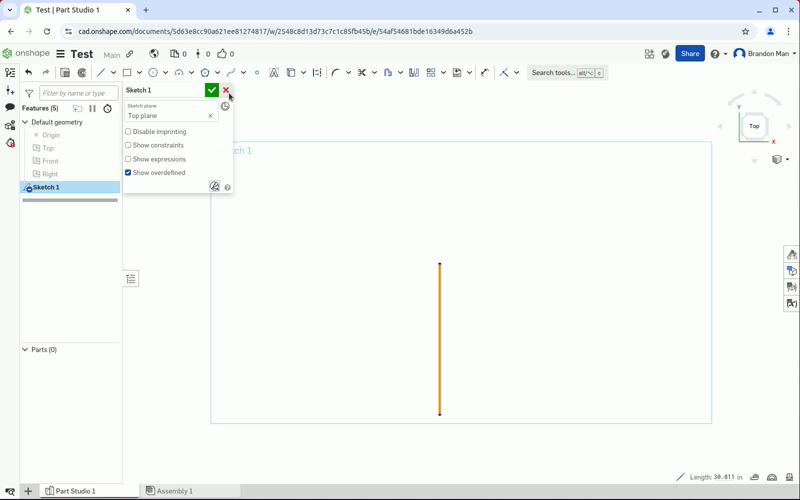
key(shift+s)
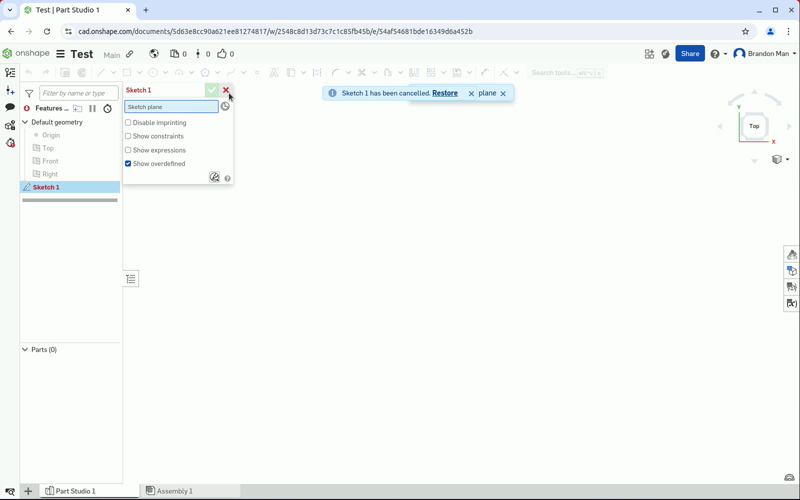
mouse_move(73, 150)
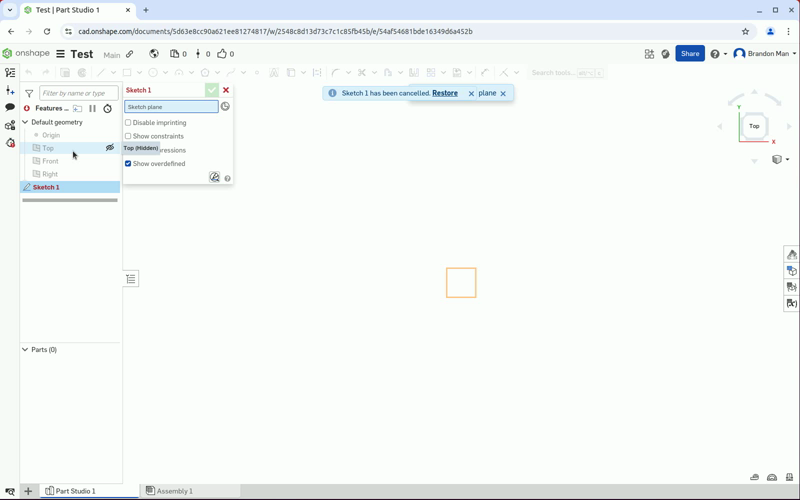
click(73, 150)
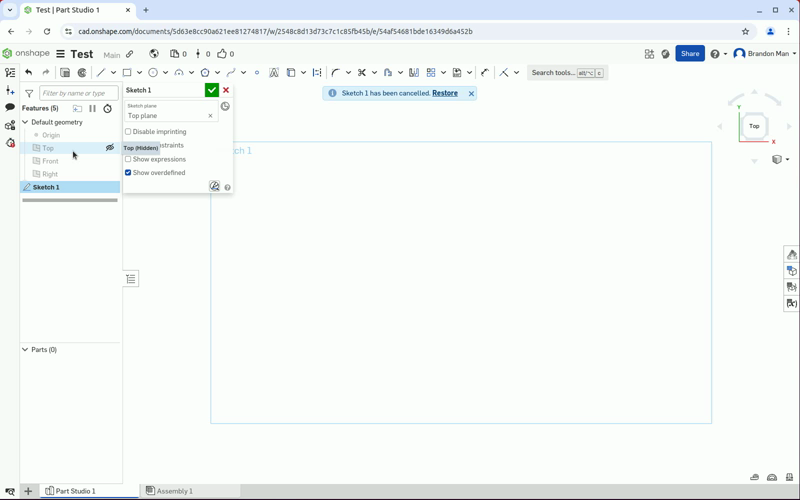
mouse_move(73, 352)
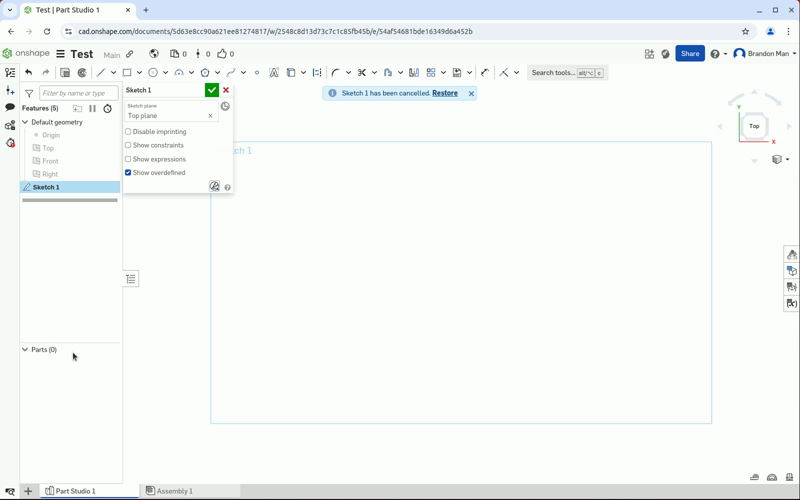
key(y)
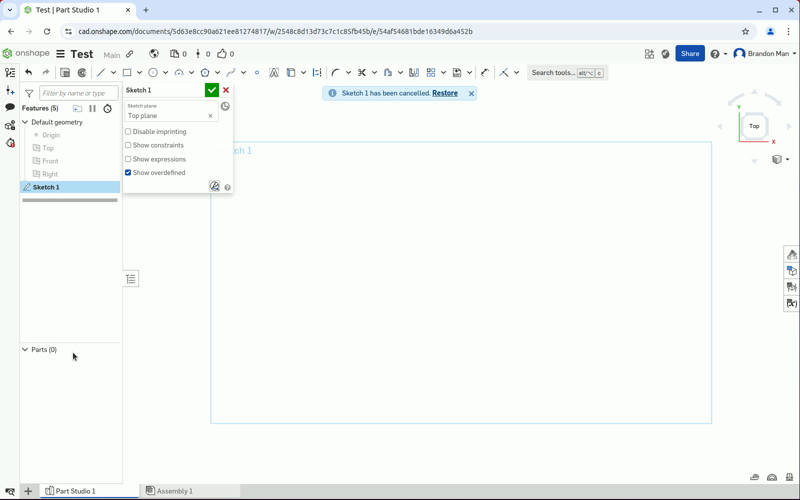
key(l)
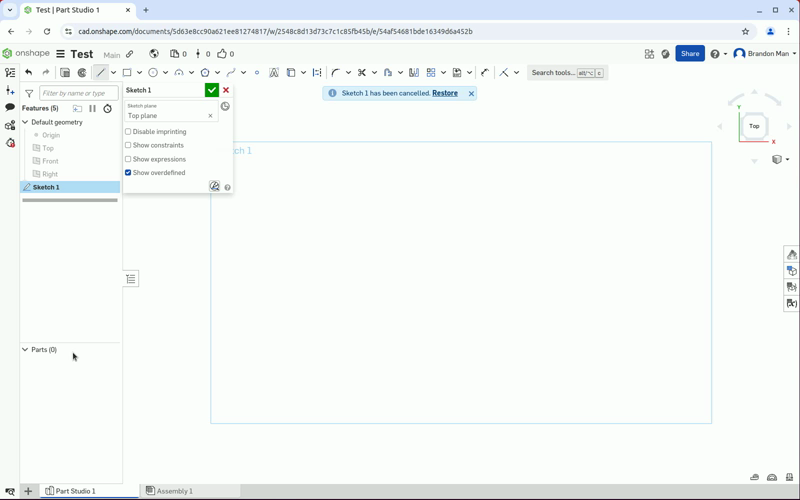
key_down(shift)
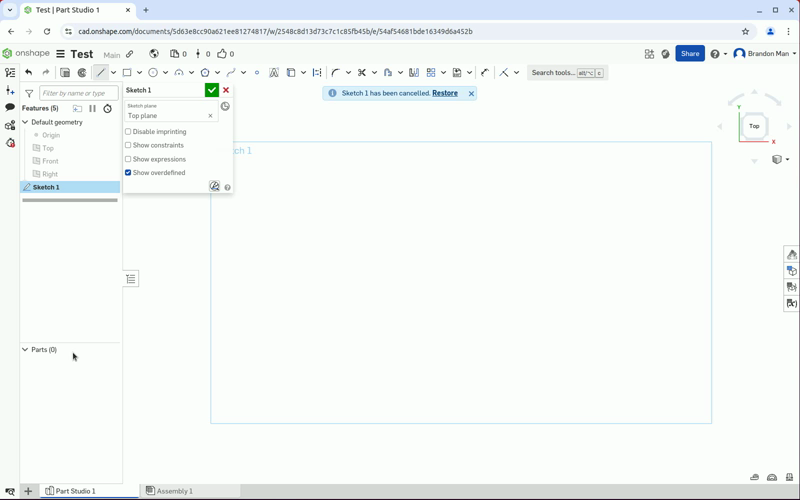
mouse_move(460, 282)
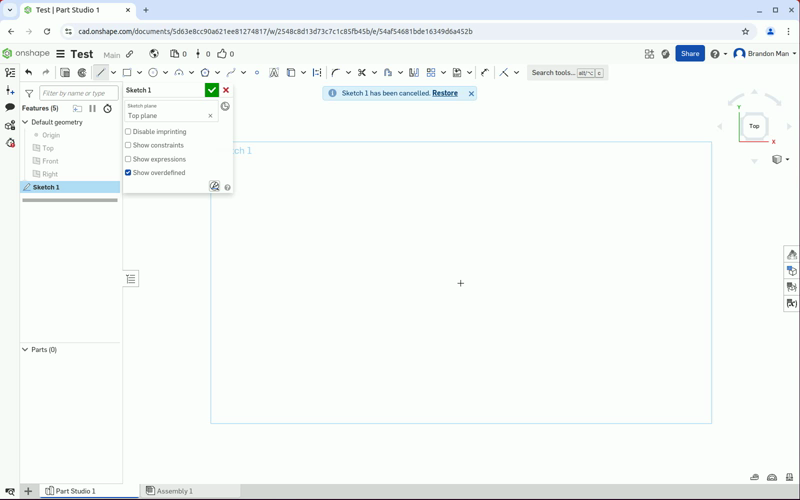
click(460, 282)
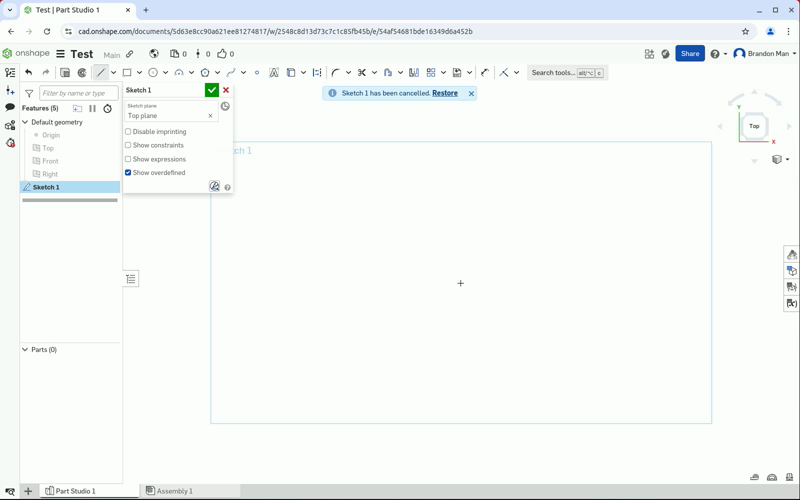
key_up(shift)
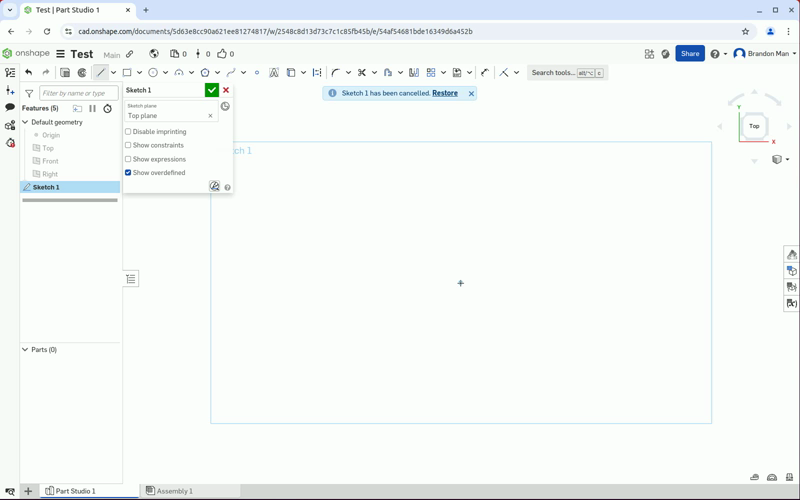
key_down(shift)
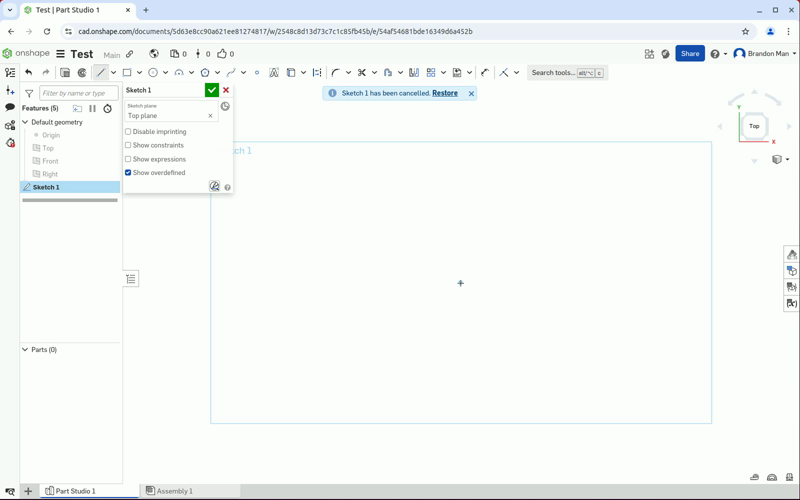
mouse_move(535, 282)
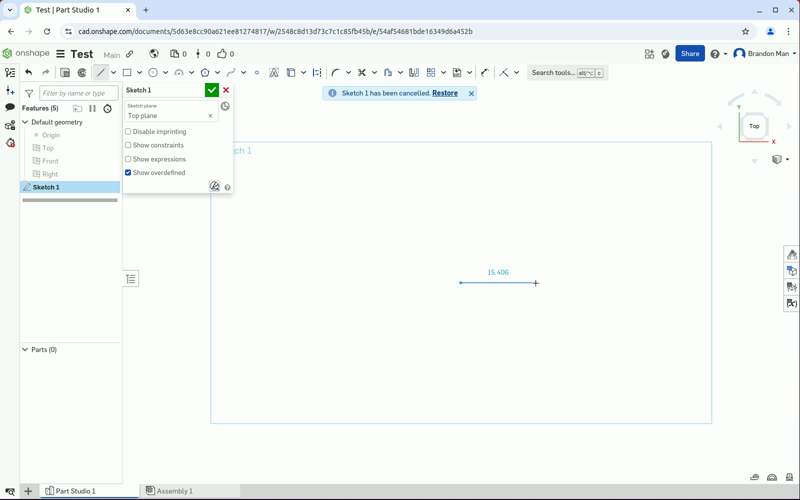
click(535, 282)
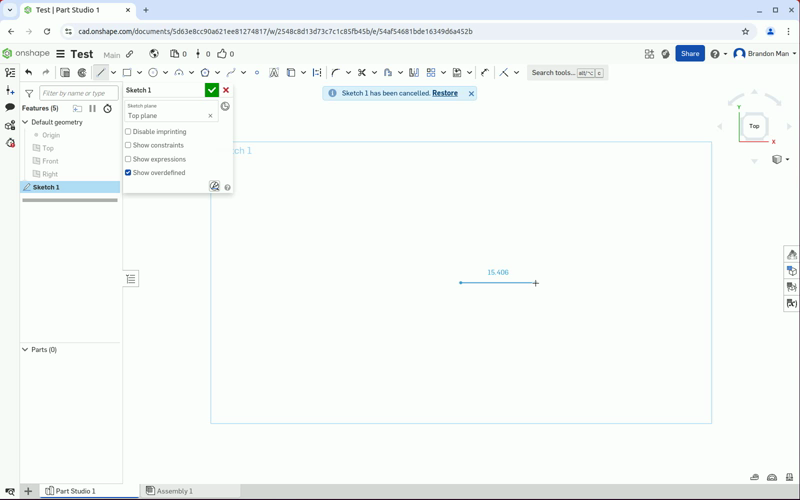
key_up(shift)
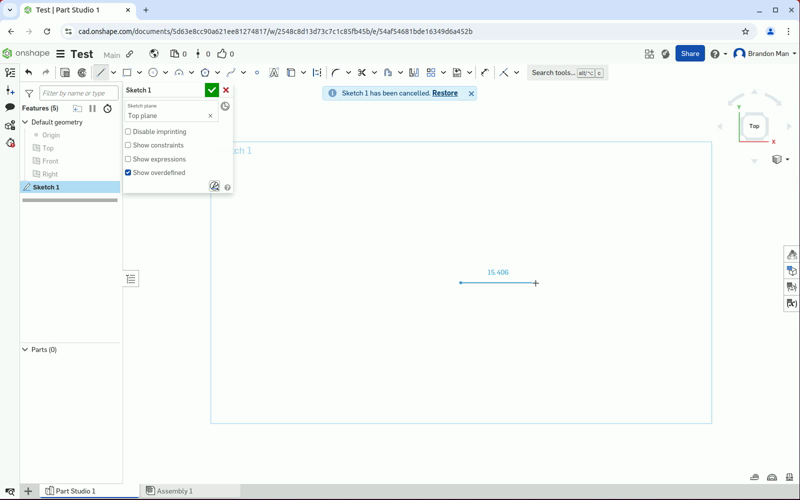
key_down(shift)
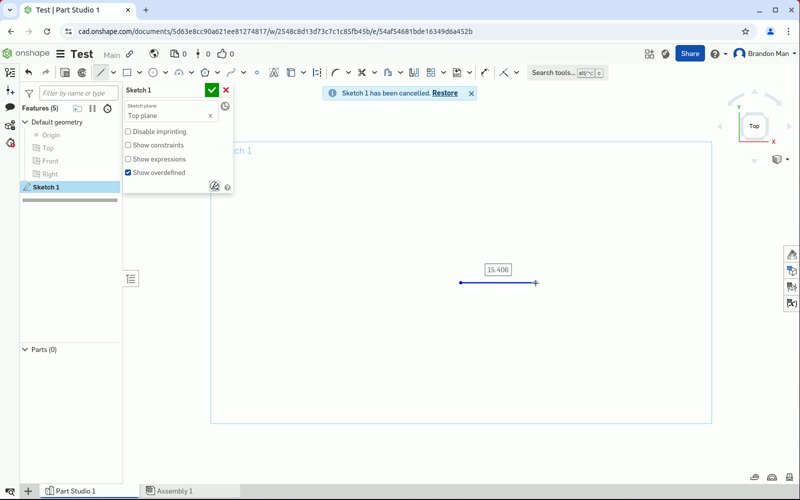
mouse_move(535, 170)
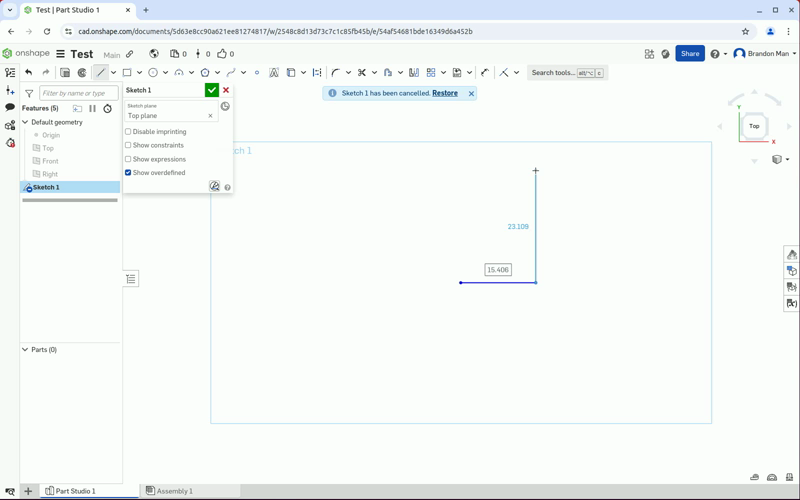
click(535, 170)
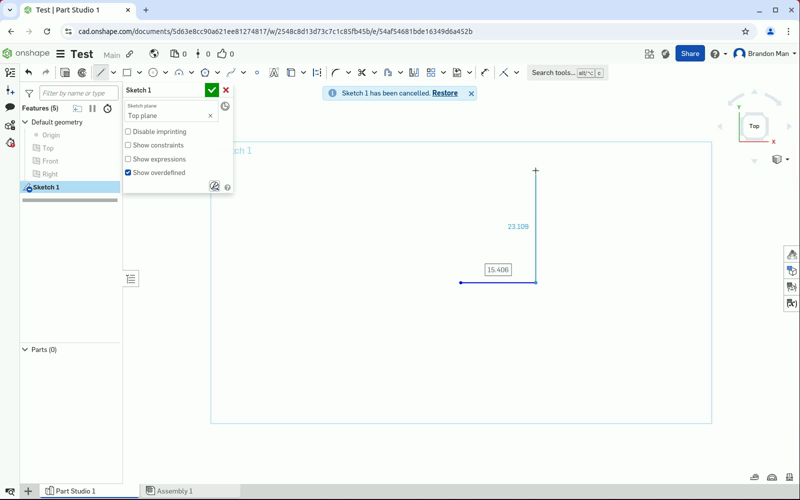
key_up(shift)
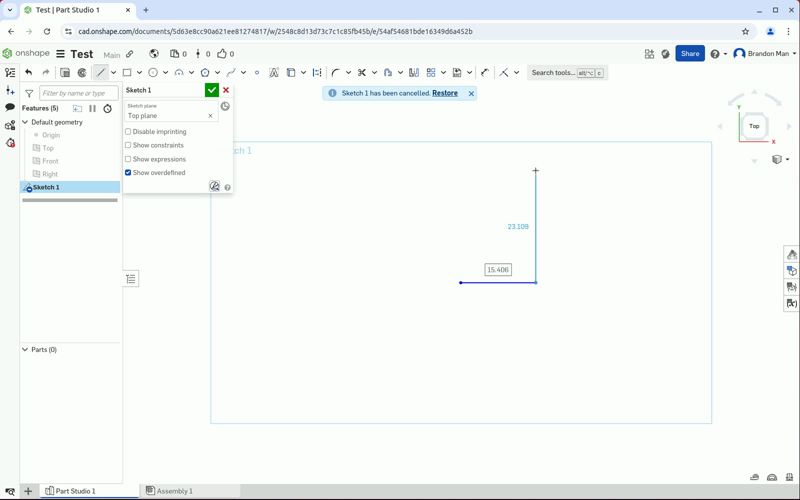
key_down(shift)
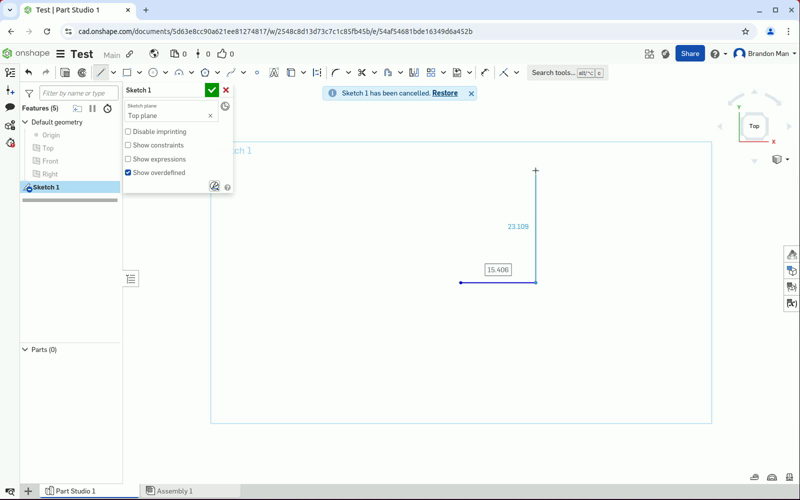
mouse_move(460, 170)
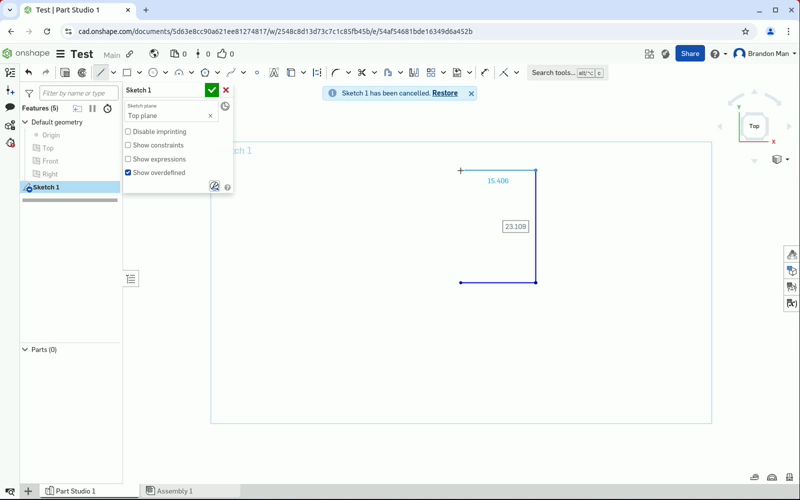
click(460, 170)
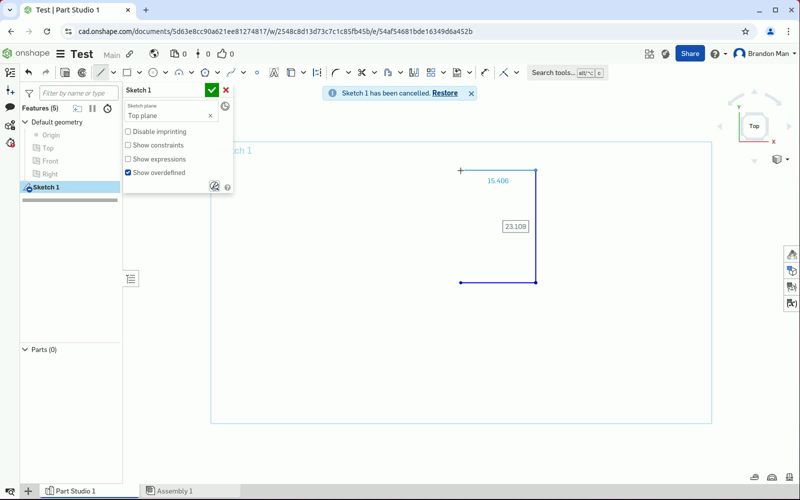
key_up(shift)
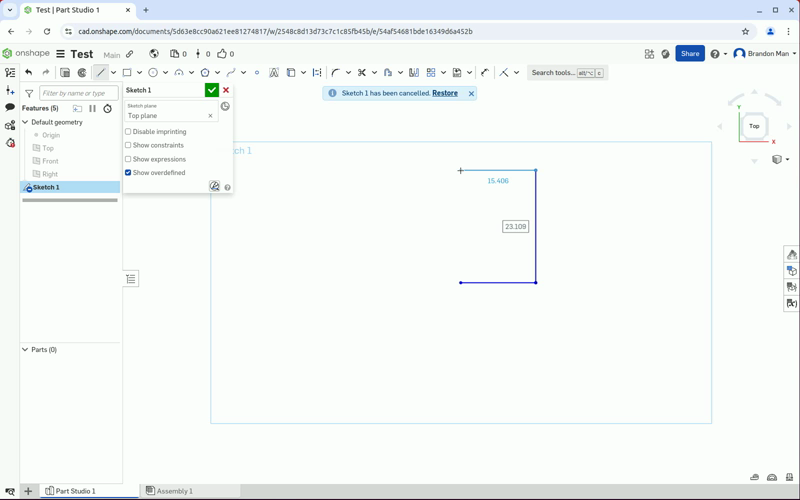
key_down(shift)
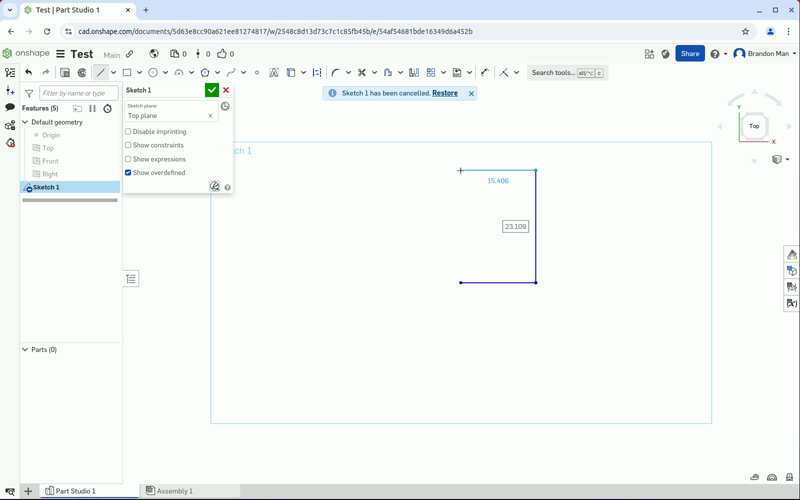
mouse_move(460, 282)
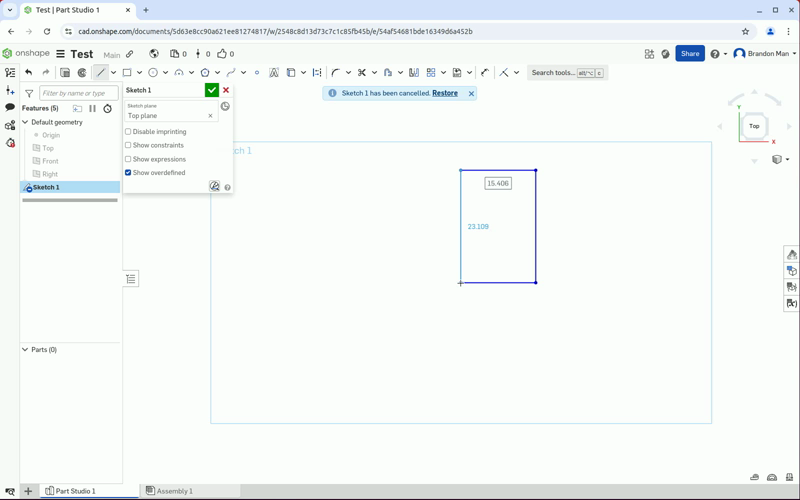
key_up(shift)
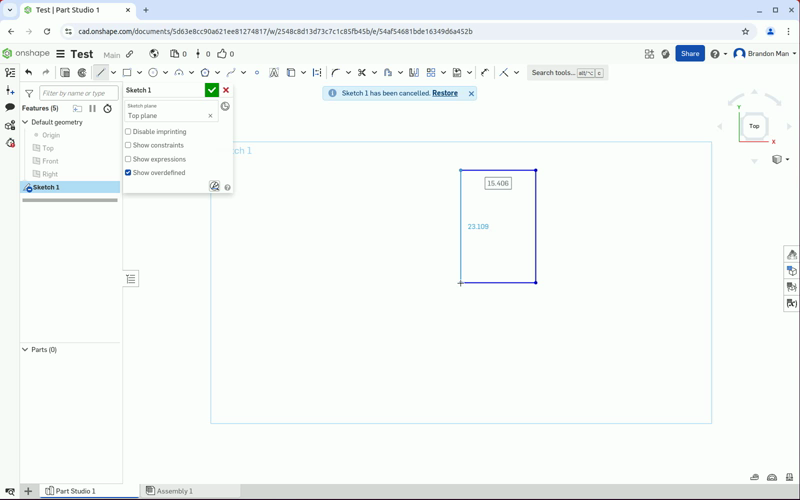
click(460, 282)
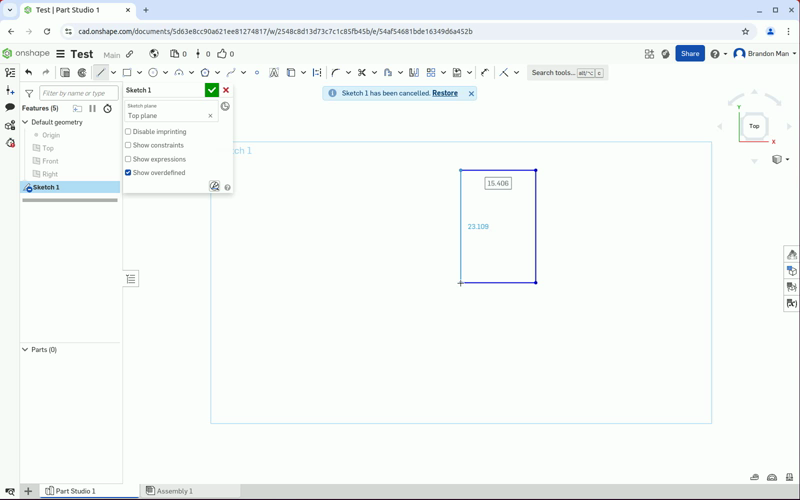
key(esc)
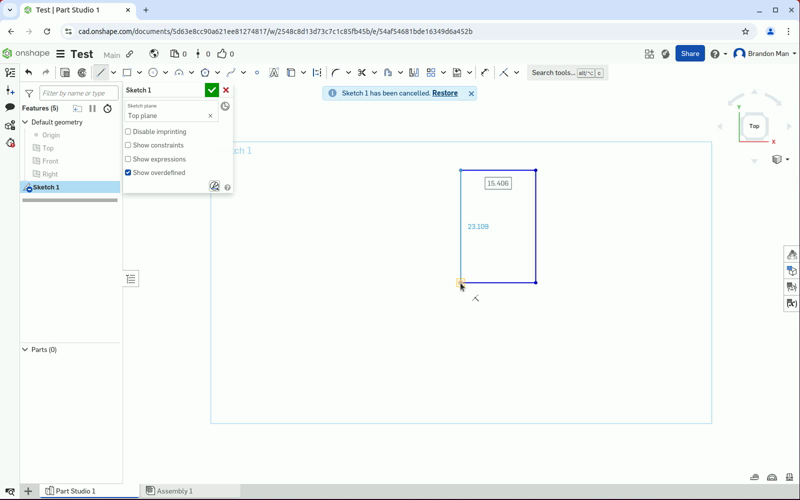
mouse_move(523, 229)
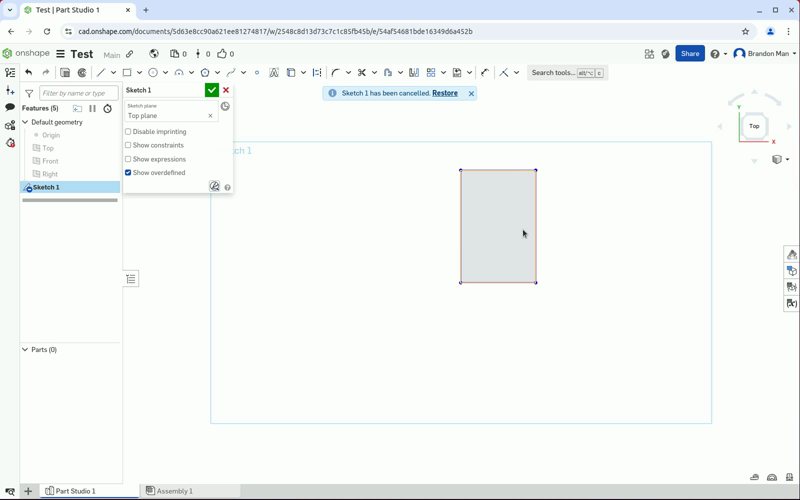
click(523, 229)
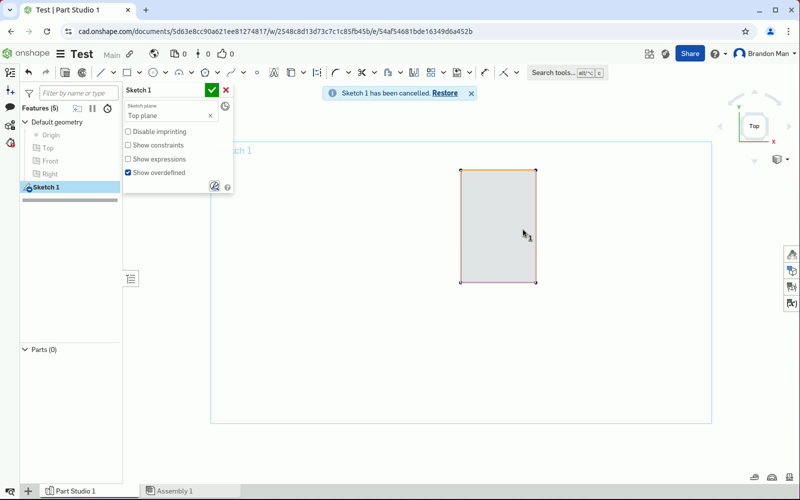
mouse_move(73, 352)
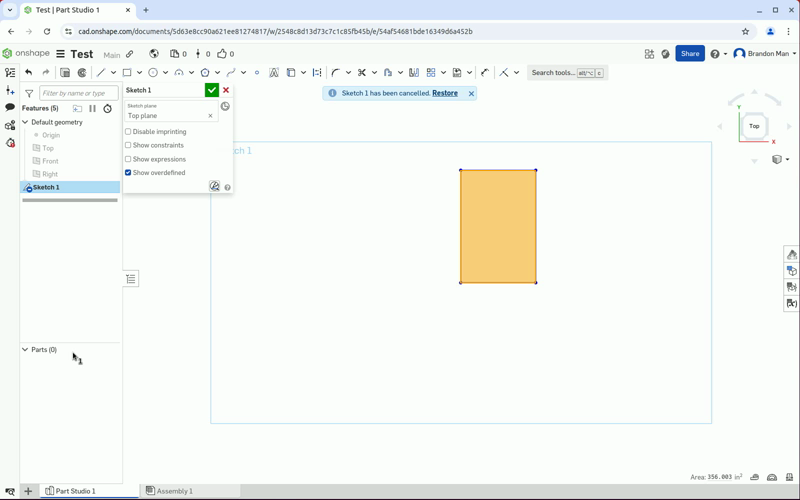
key(shift+y)
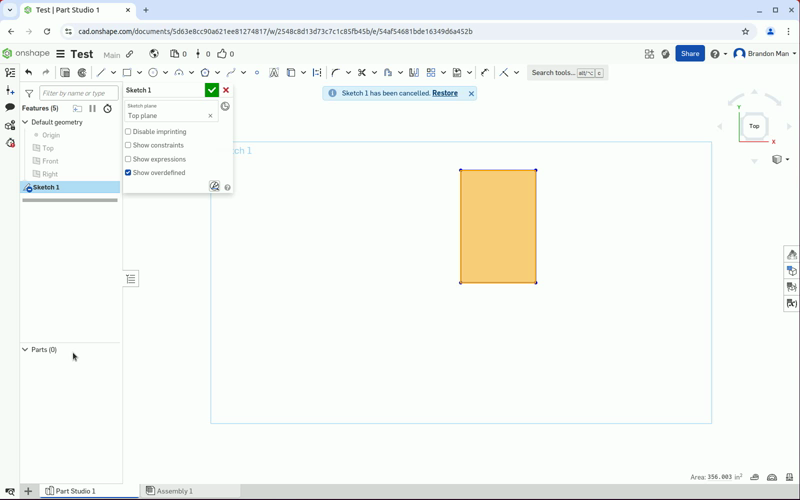
key(shift+e)
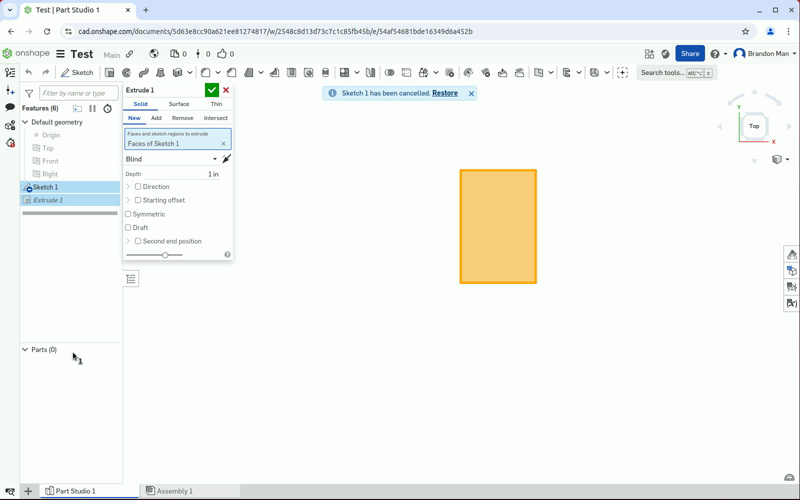
mouse_move(143, 106)
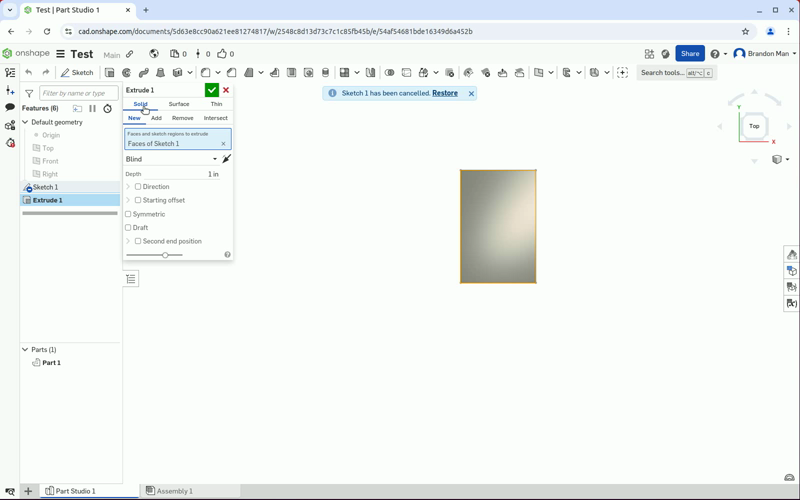
click(143, 106)
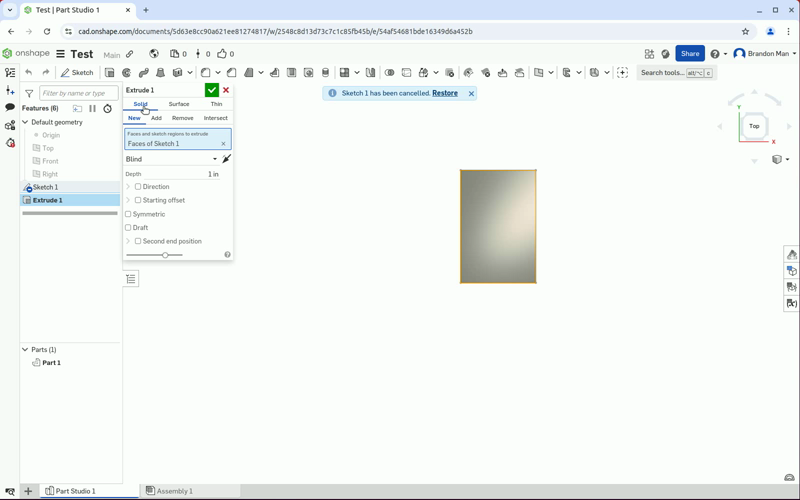
mouse_move(137, 120)
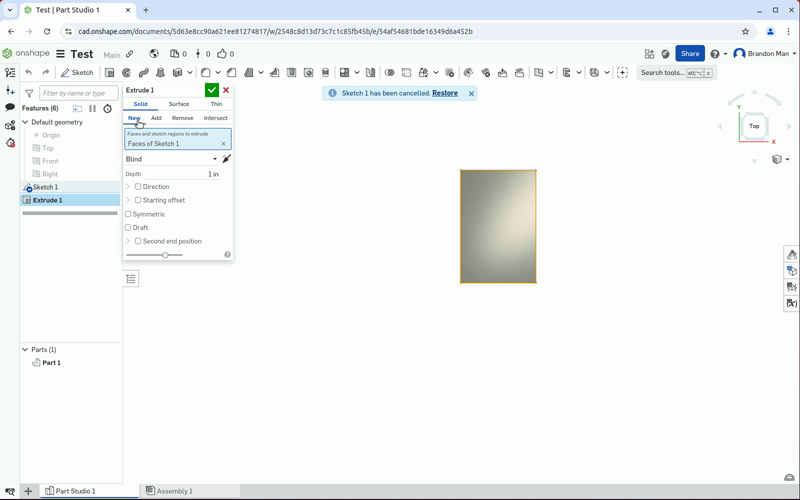
click(137, 120)
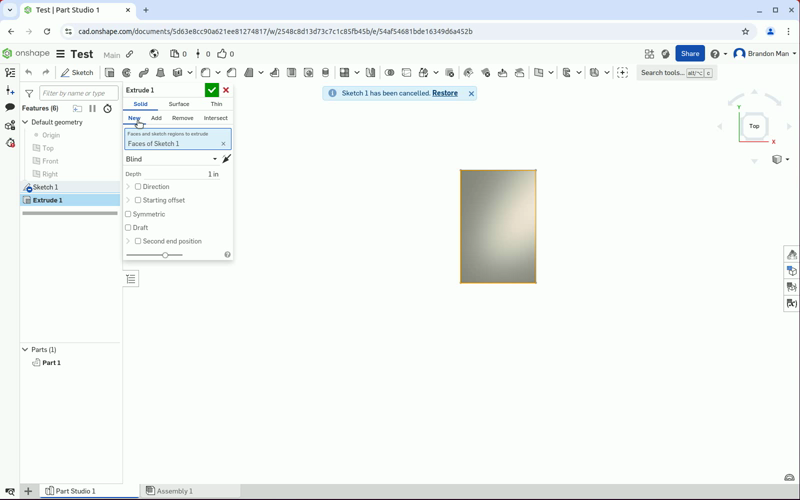
key(tab, 4)
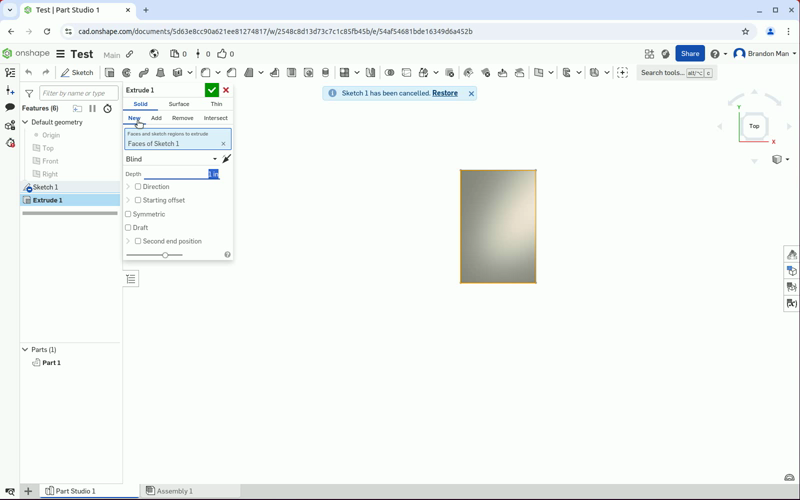
text(9.147)
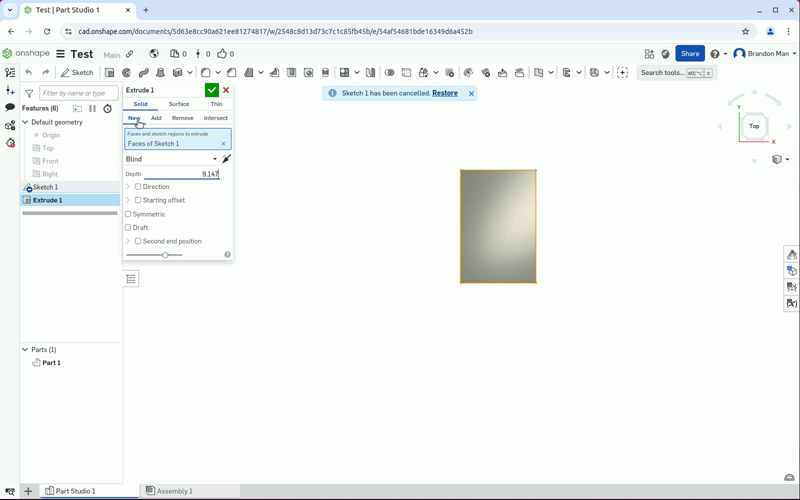
key(enter)
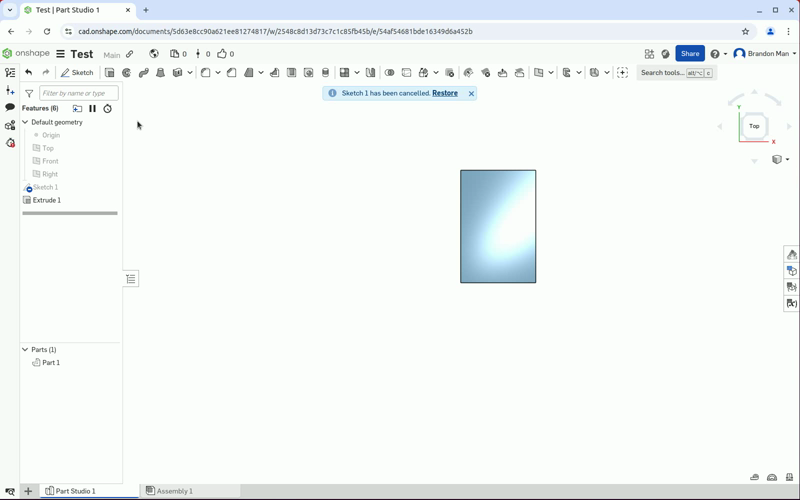
key(shift+h)
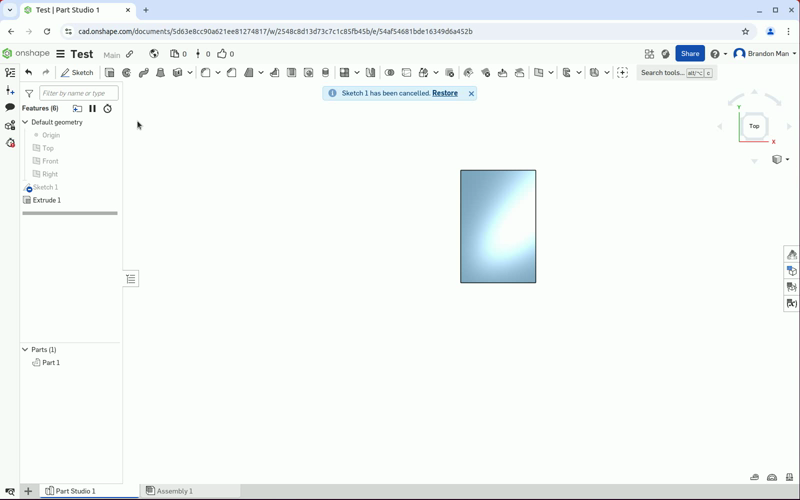
key(shift+h)
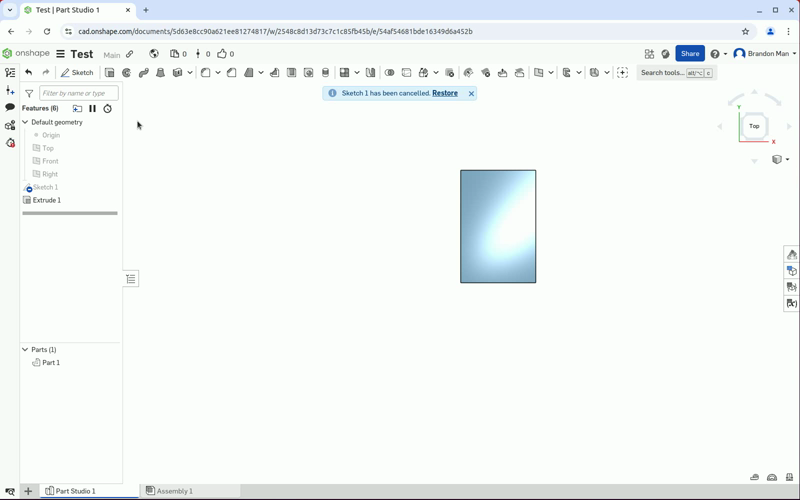
mouse_move(73, 189)
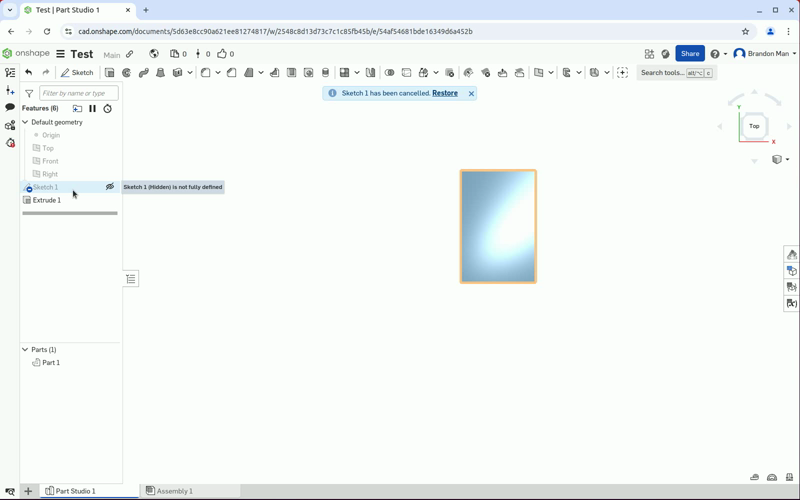
click(73, 189)
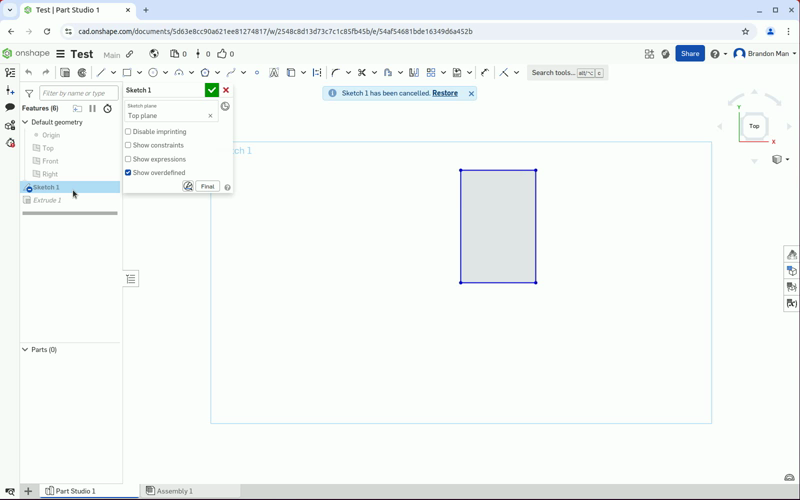
mouse_move(229, 92)
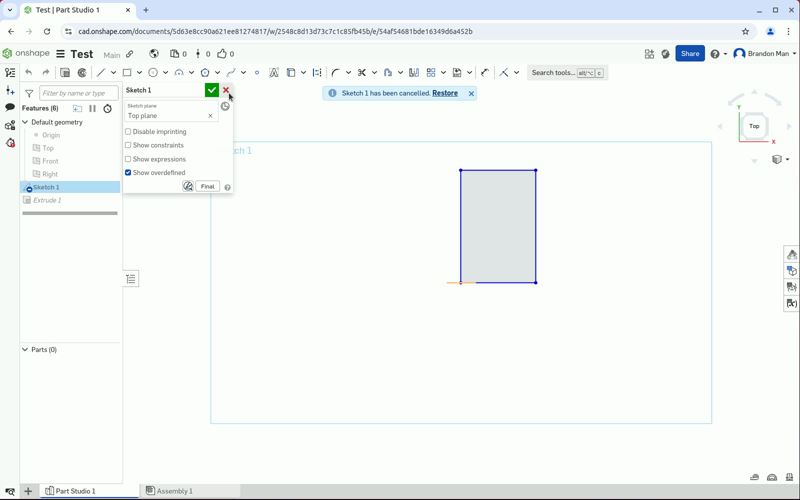
click(229, 92)
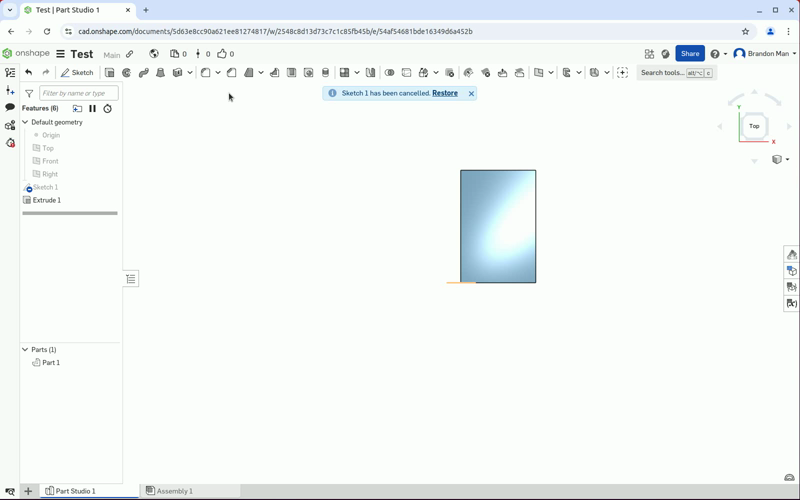
mouse_move(541, 75)
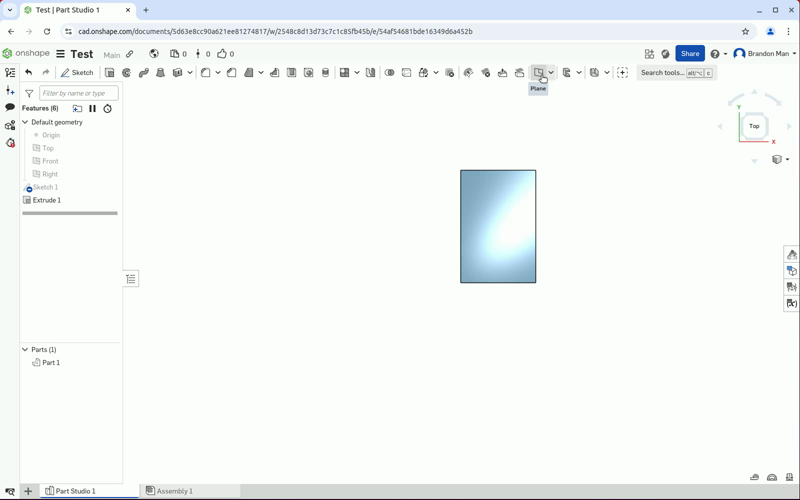
click(541, 75)
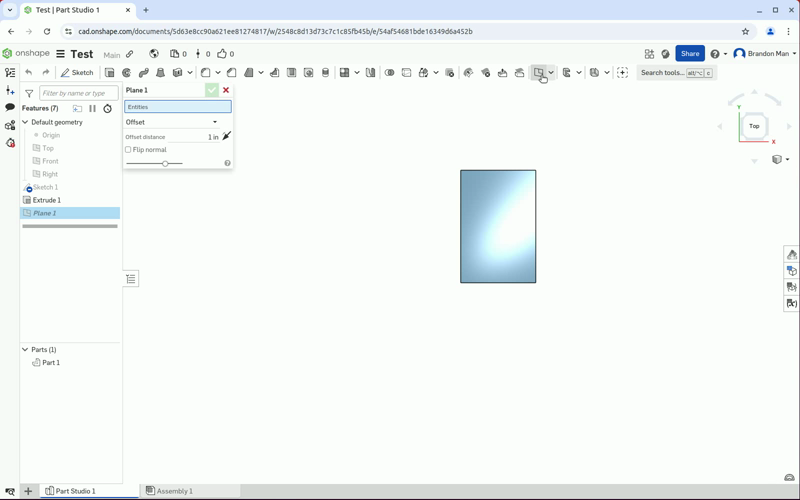
mouse_move(73, 150)
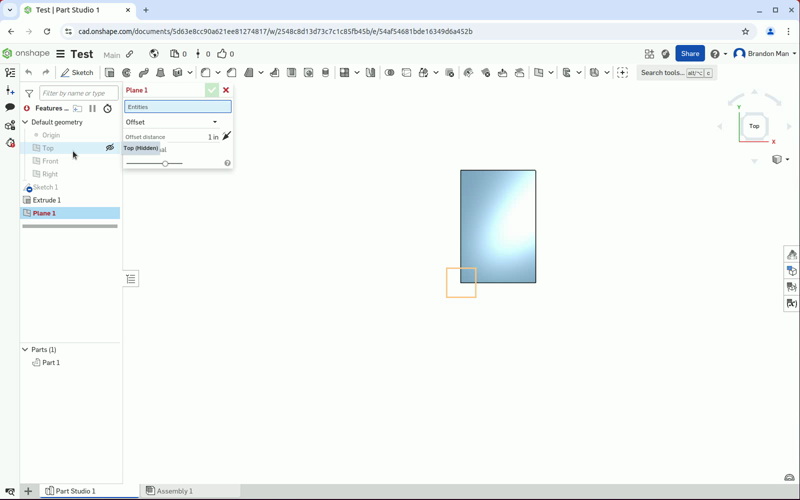
click(73, 150)
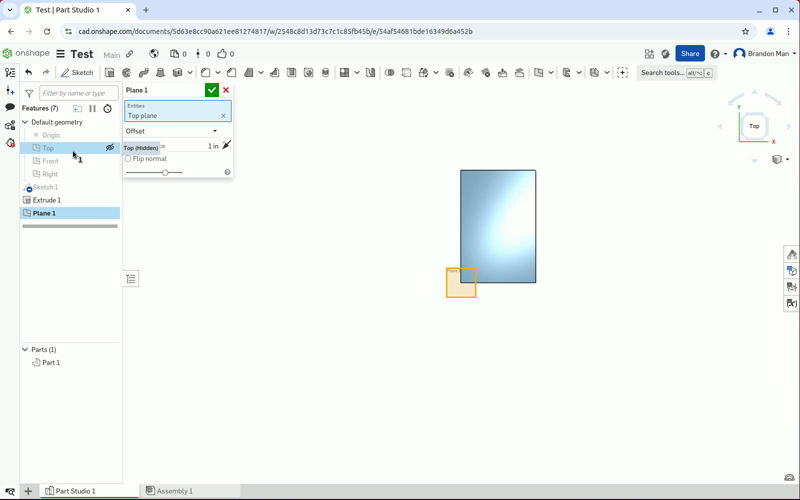
key(tab, 2)
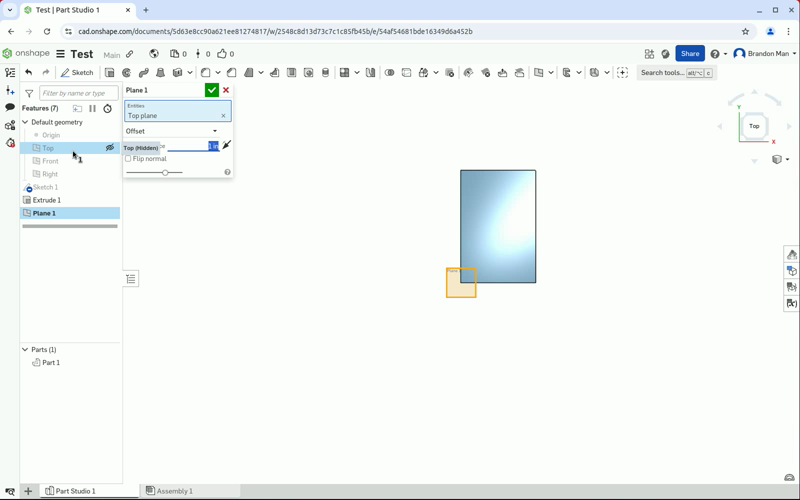
text(9.151)
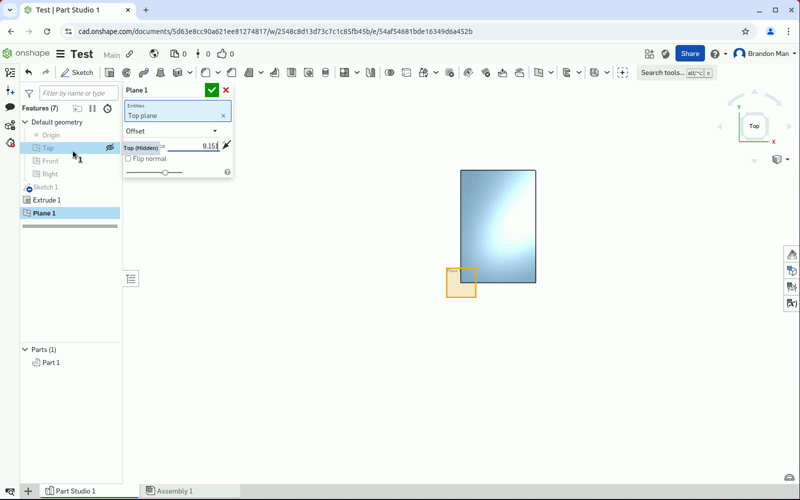
key(enter, 2)
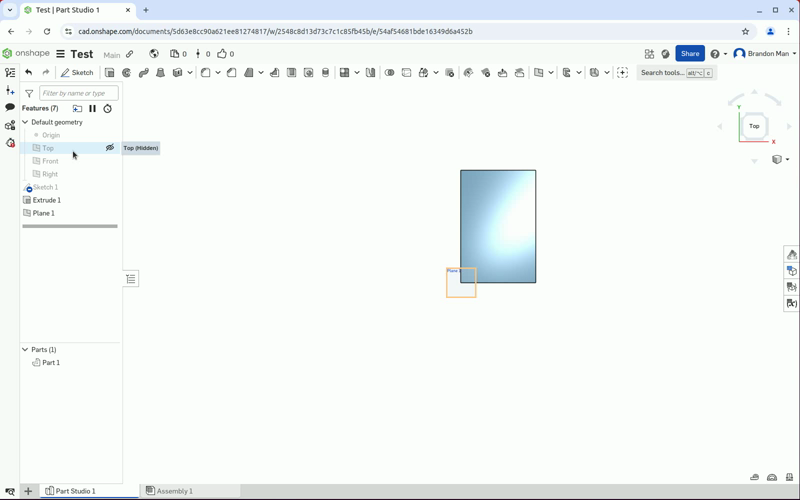
key(shift+s)
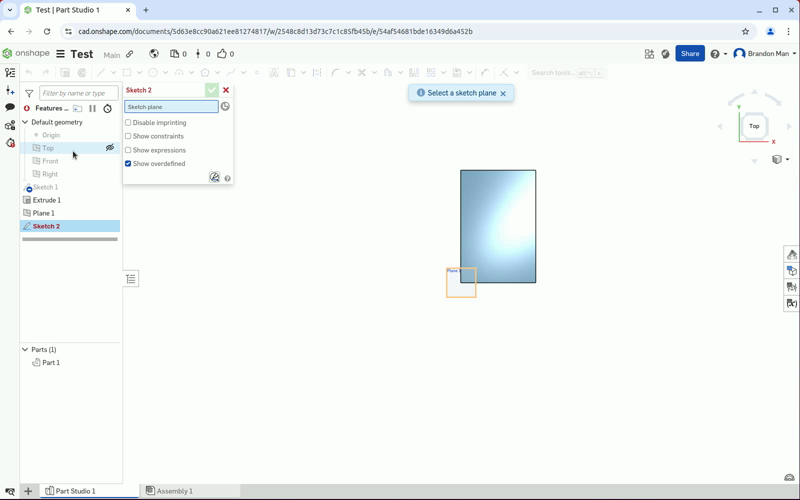
mouse_move(73, 215)
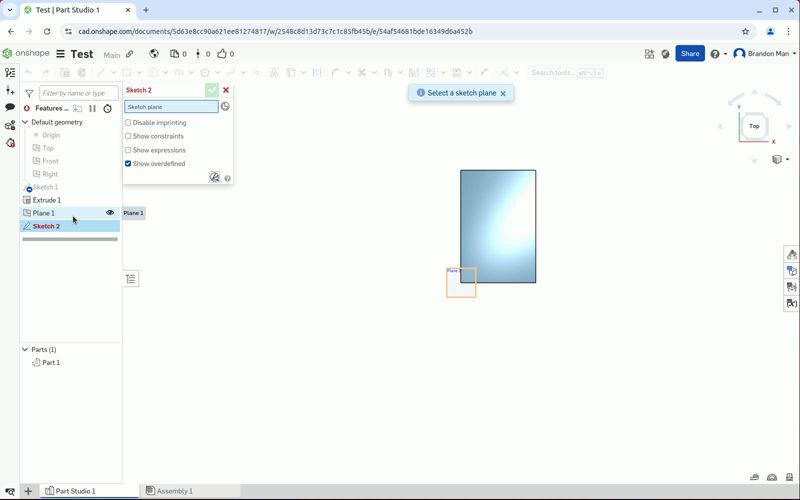
click(73, 215)
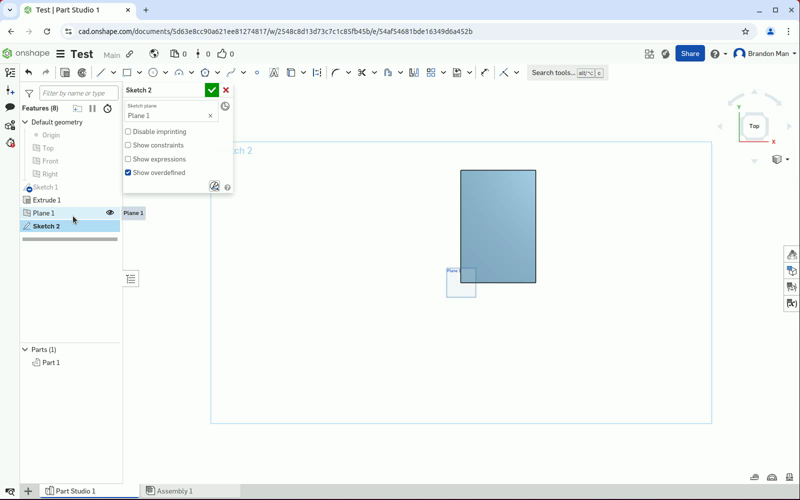
mouse_move(73, 352)
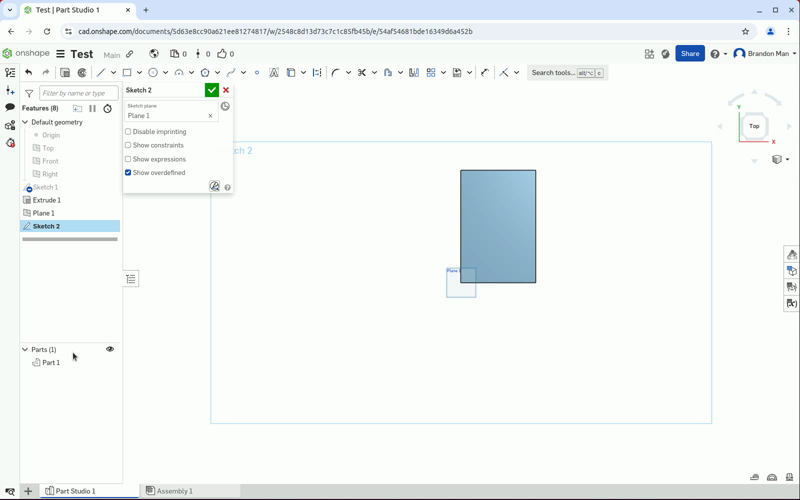
key(y)
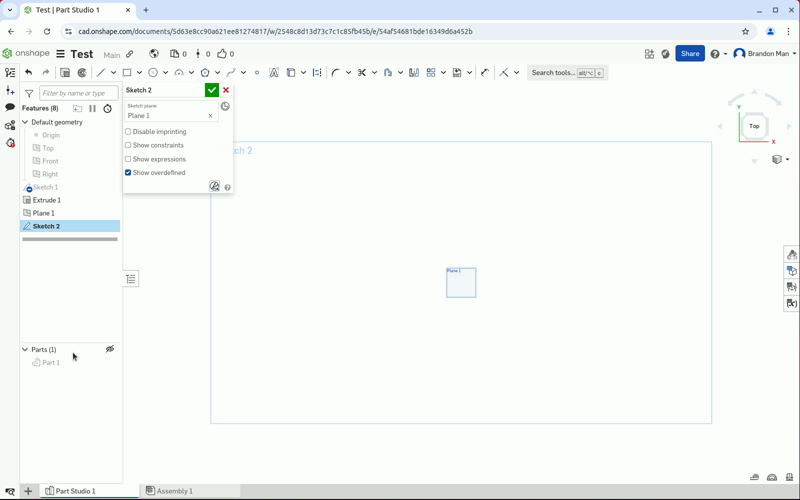
key(l)
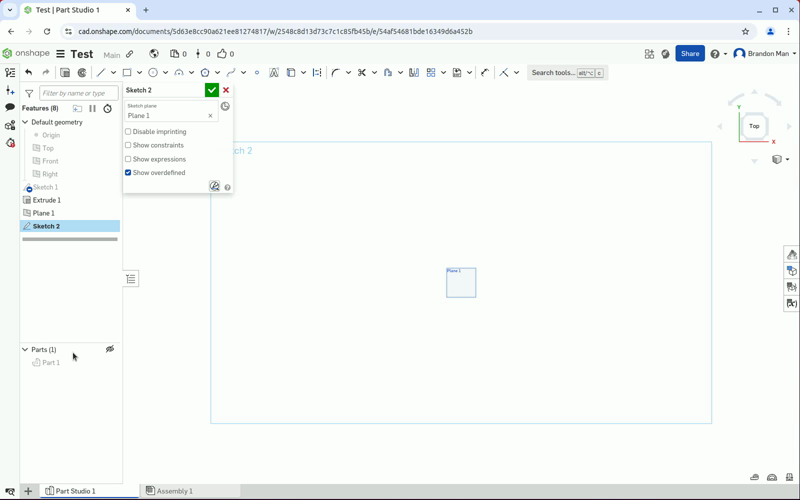
key_down(shift)
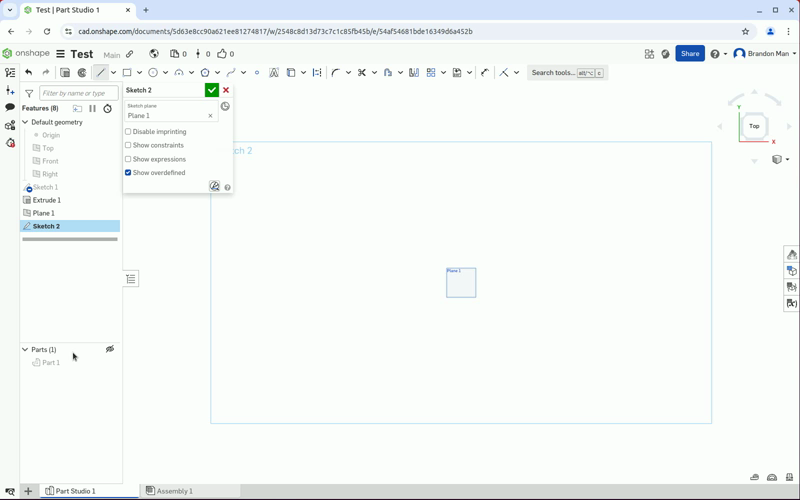
mouse_move(460, 282)
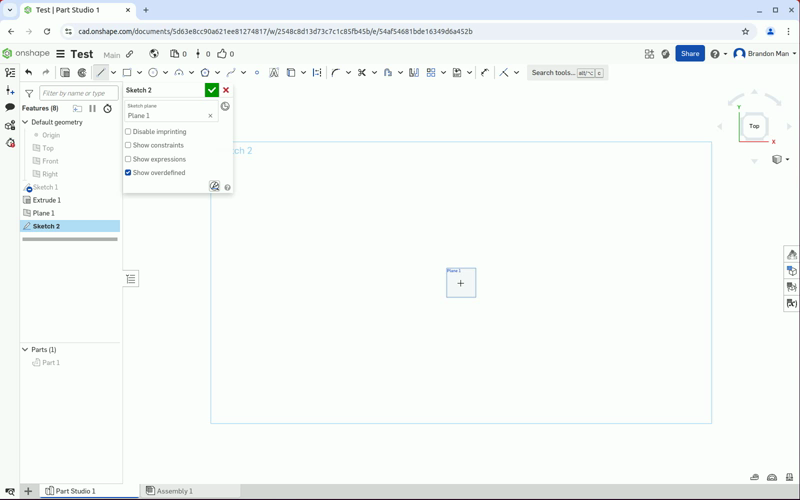
click(460, 282)
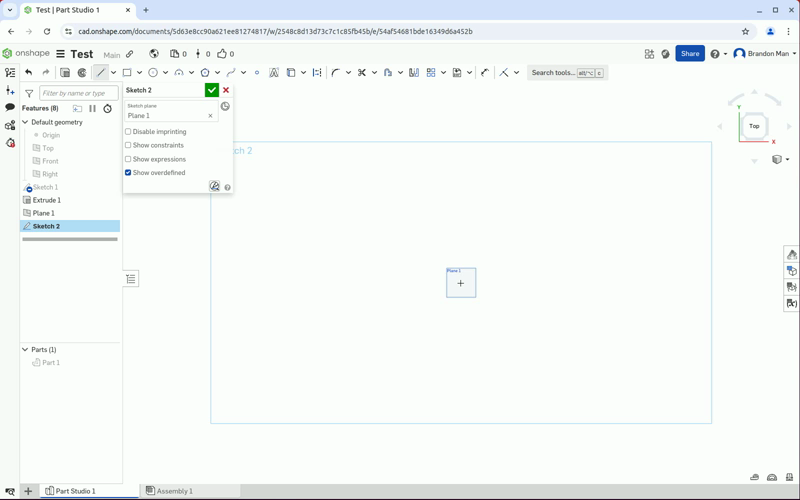
key_up(shift)
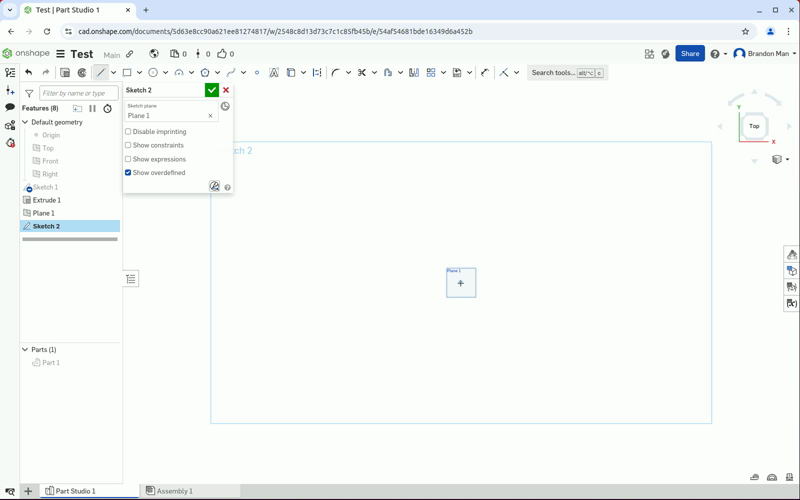
key_down(shift)
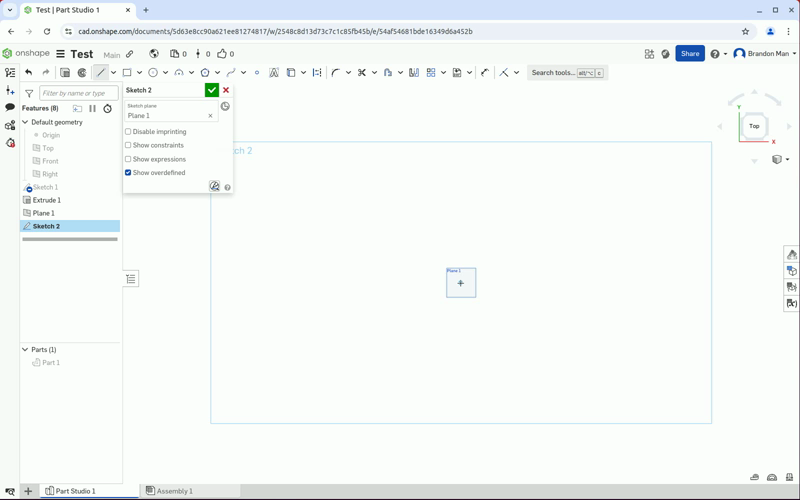
mouse_move(490, 282)
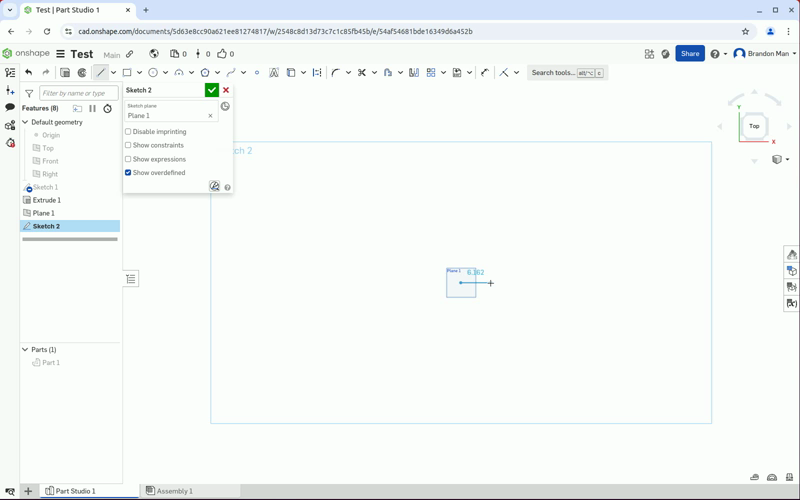
mouse_move(483, 282)
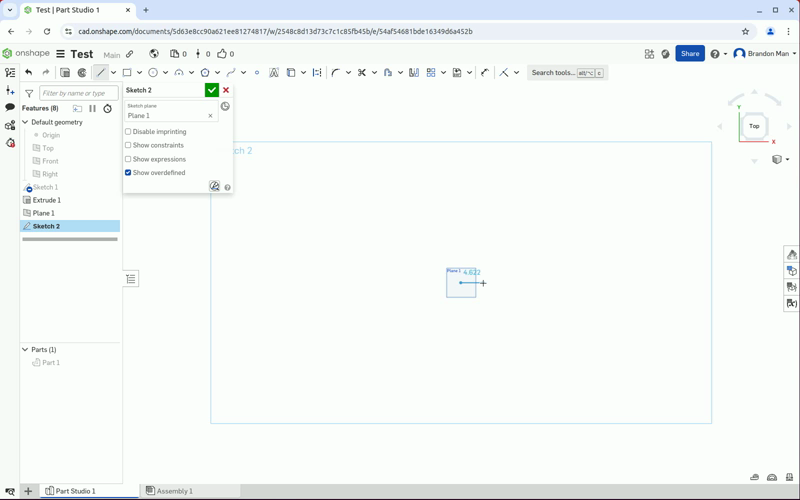
click(483, 282)
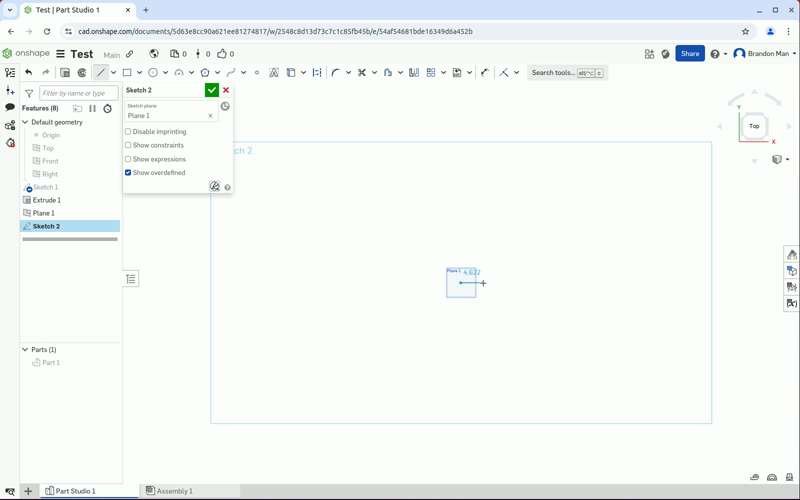
key_up(shift)
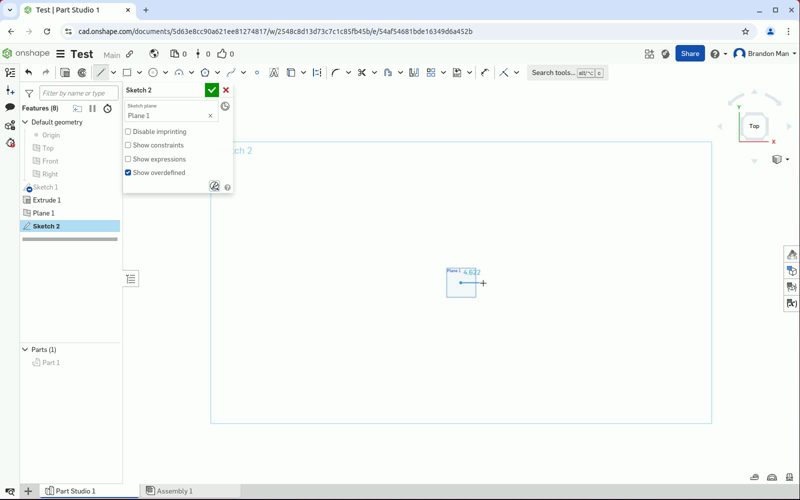
key_down(shift)
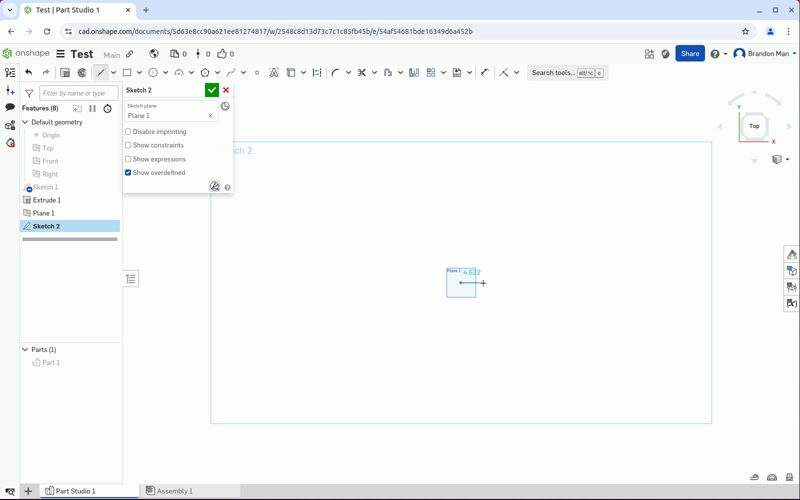
mouse_move(483, 170)
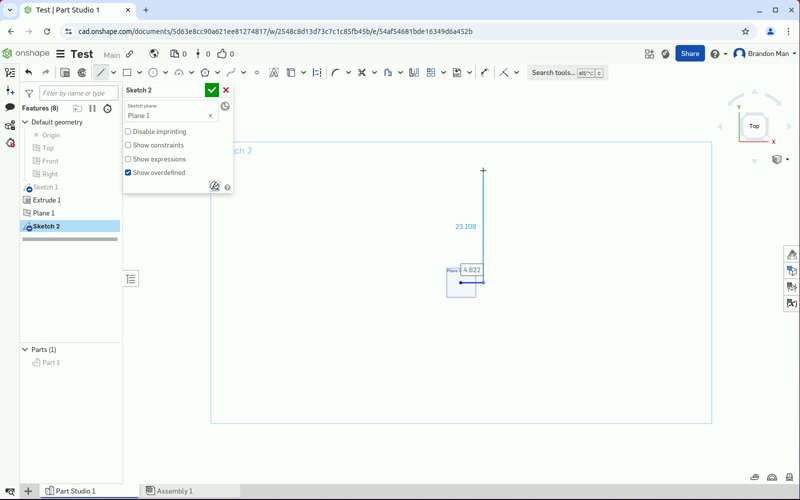
click(483, 170)
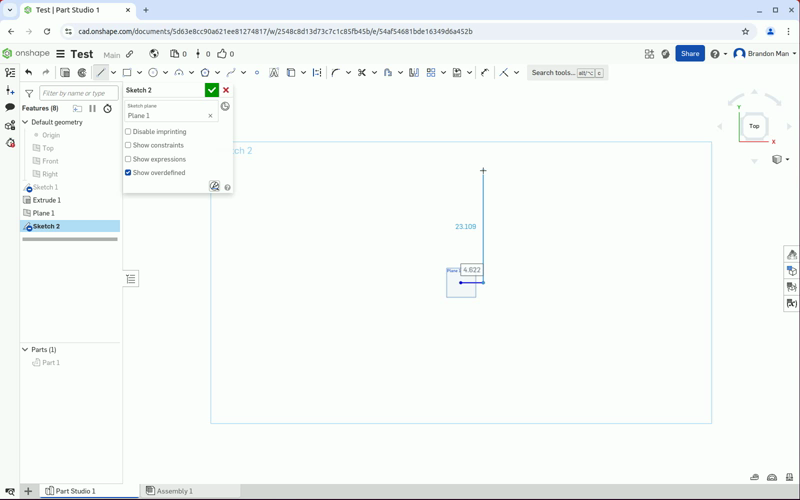
key_up(shift)
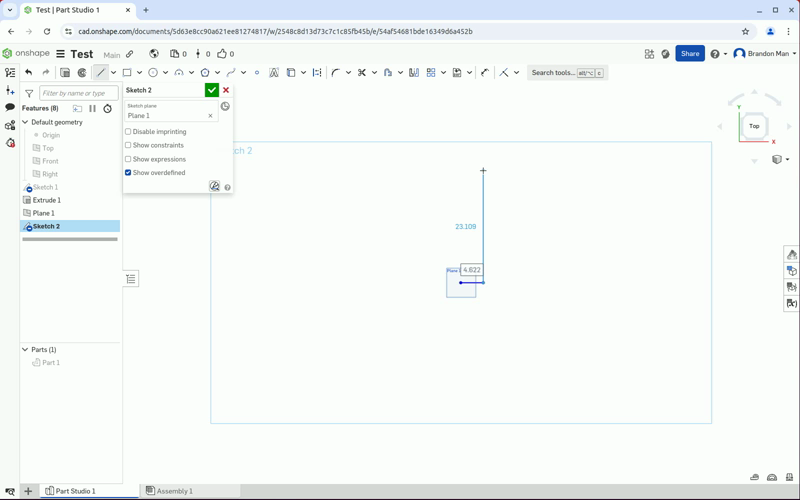
key_down(shift)
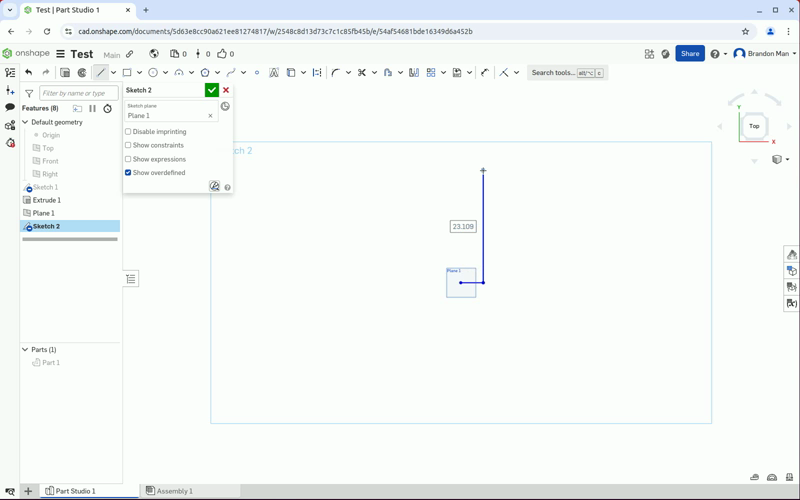
mouse_move(513, 170)
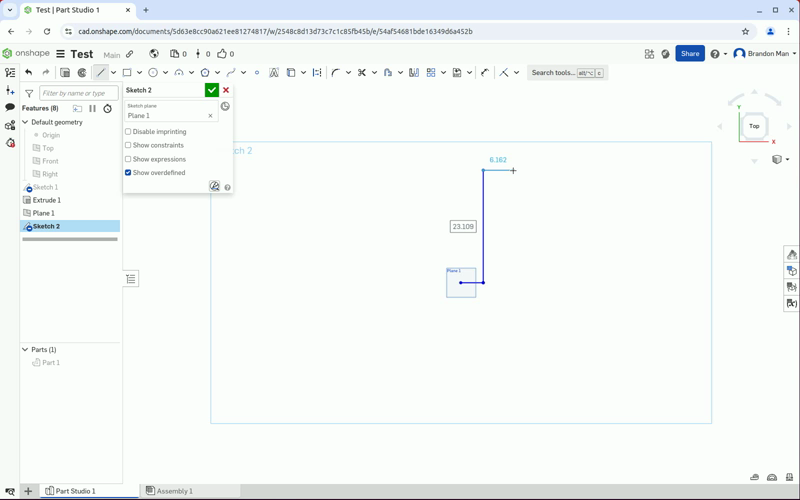
mouse_move(460, 170)
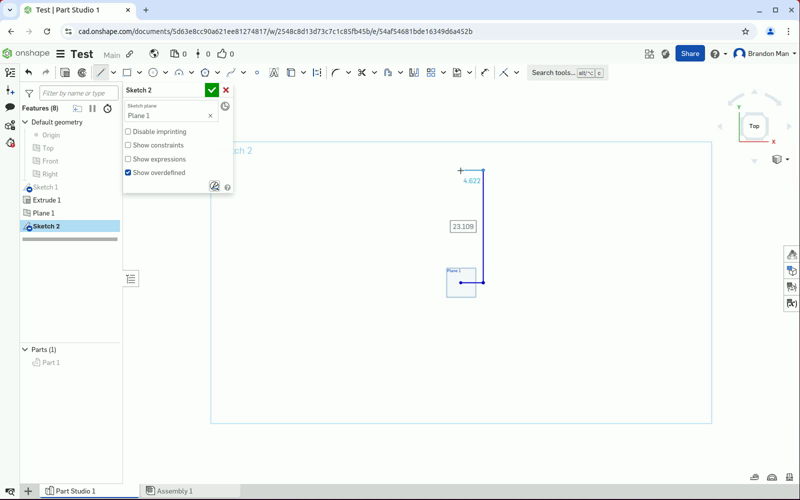
click(460, 170)
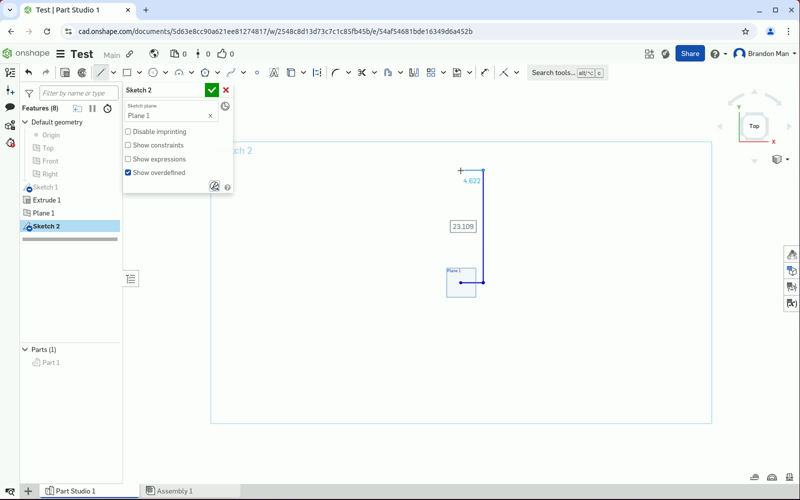
key_up(shift)
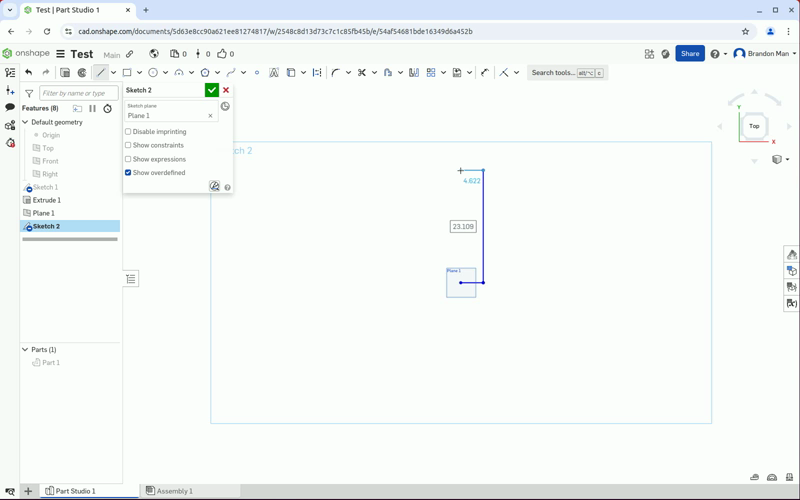
key_down(shift)
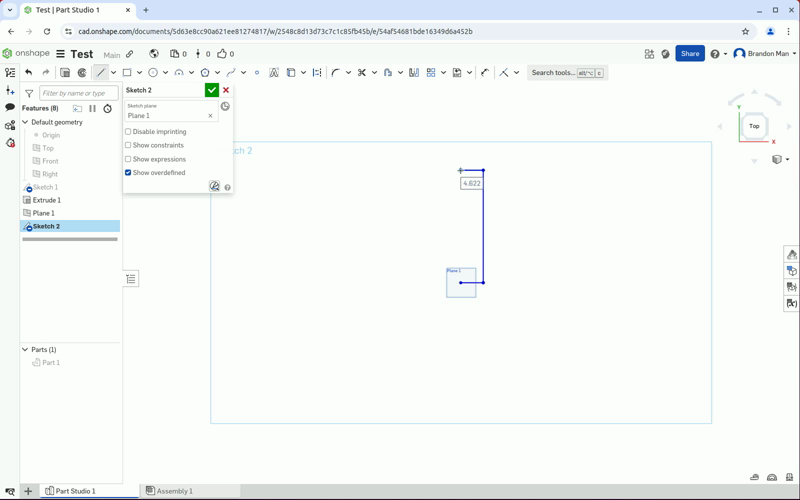
mouse_move(460, 282)
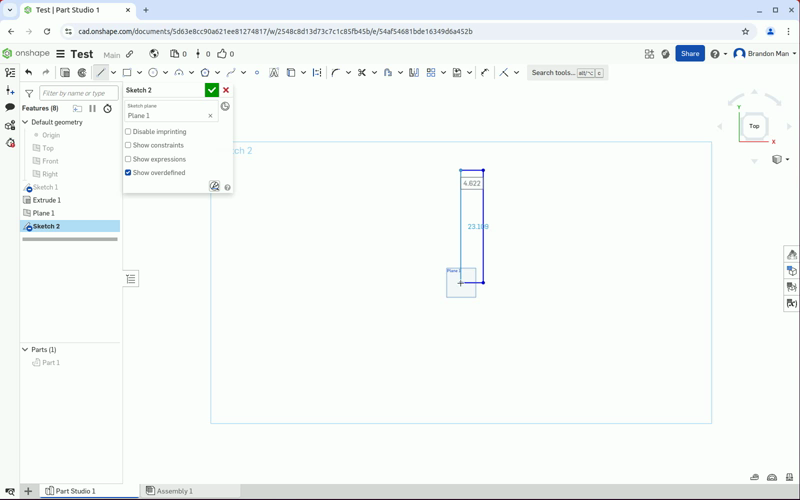
key_up(shift)
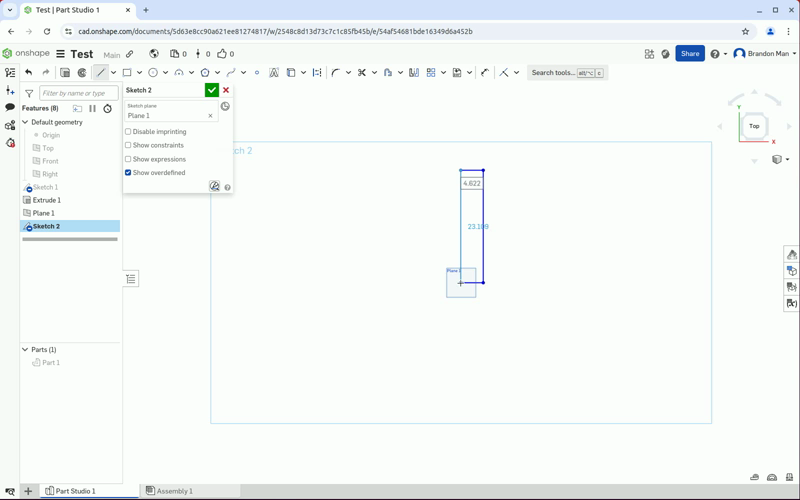
click(460, 282)
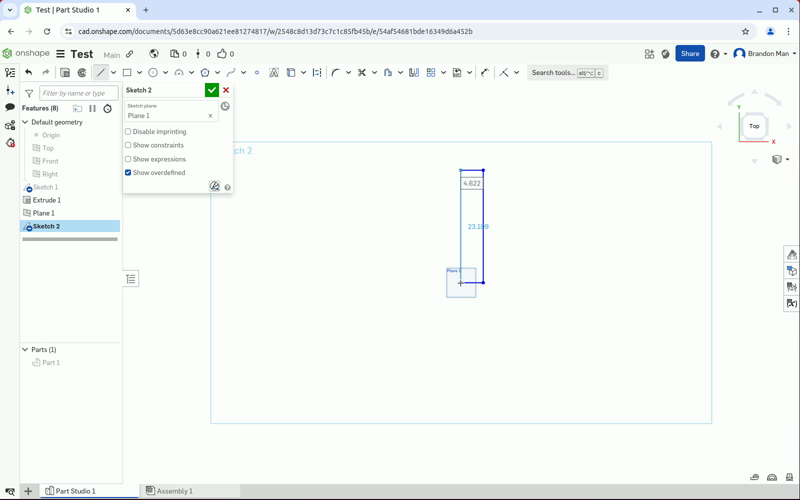
key(esc)
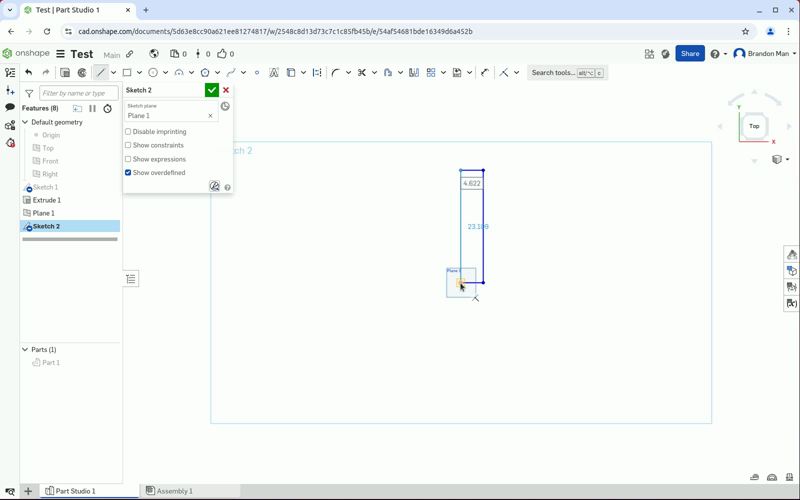
mouse_move(468, 198)
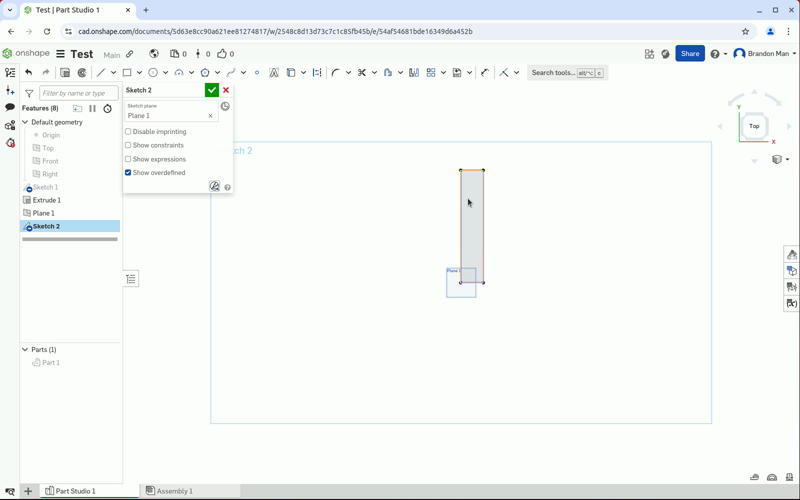
click(468, 198)
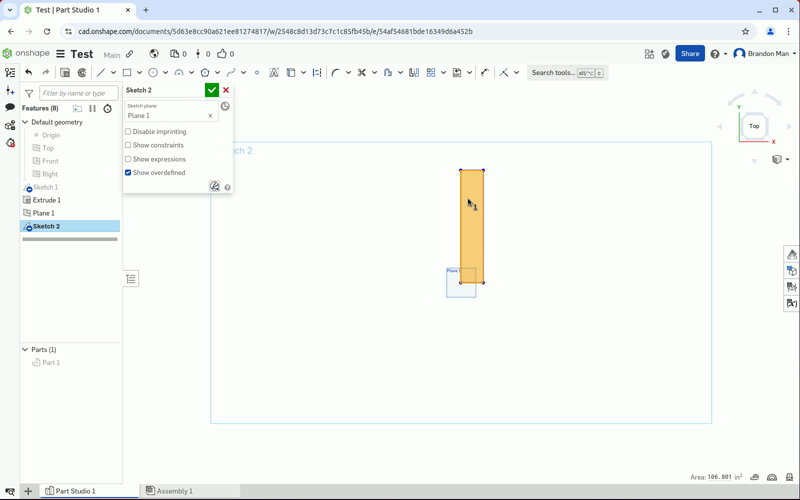
mouse_move(73, 352)
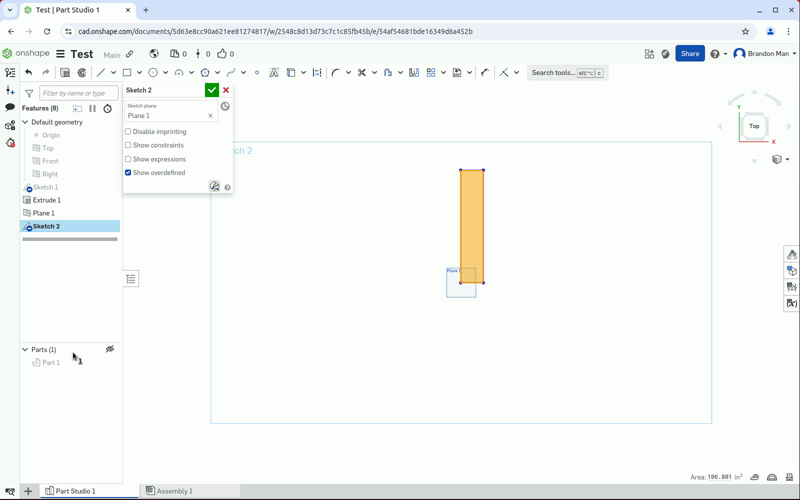
key(shift+y)
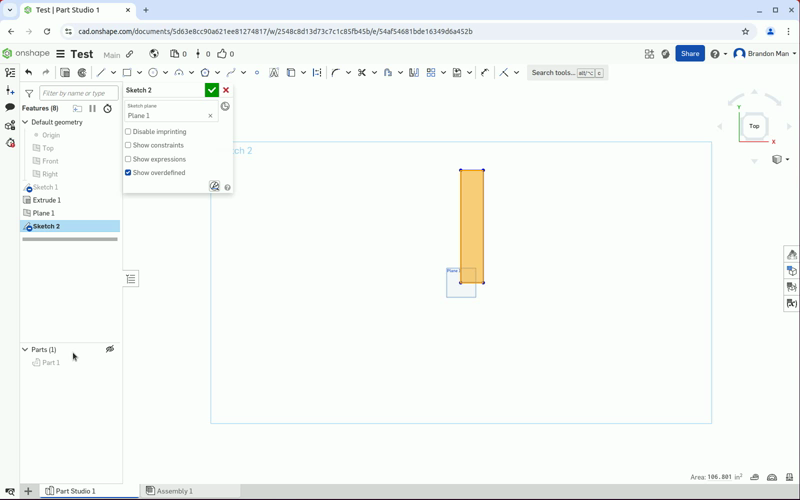
key(shift+e)
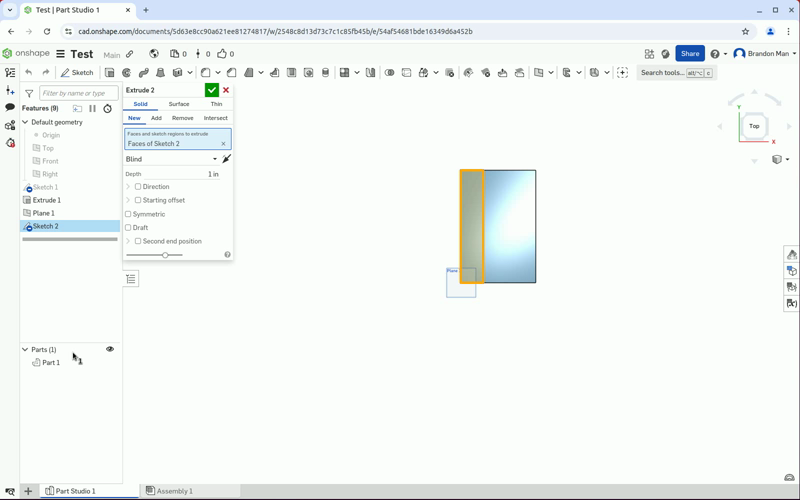
mouse_move(143, 106)
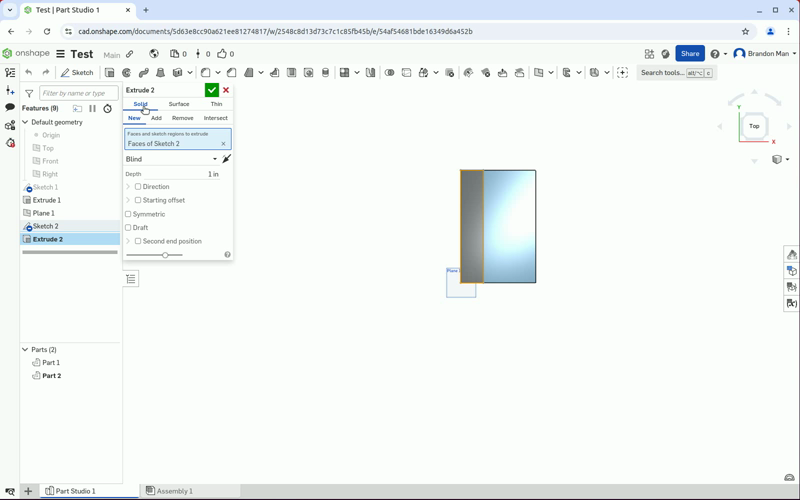
click(143, 106)
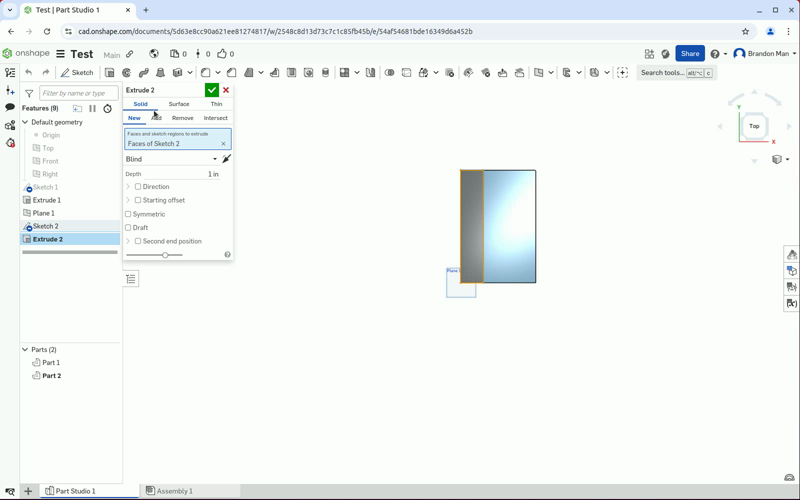
mouse_move(186, 120)
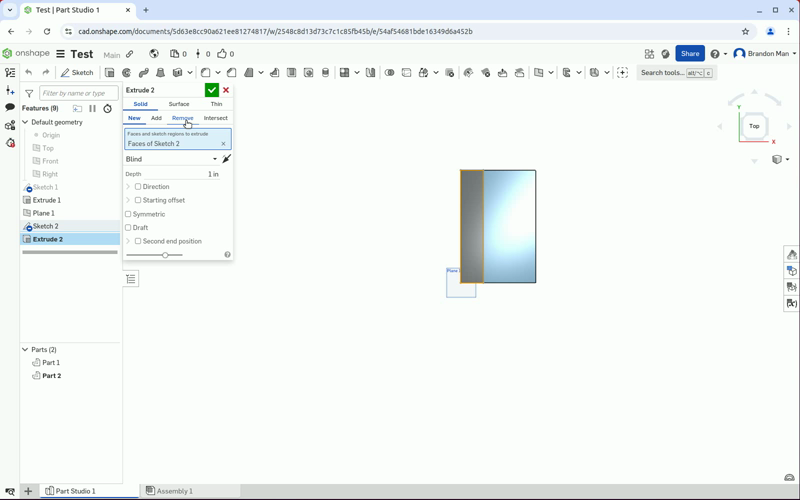
click(186, 120)
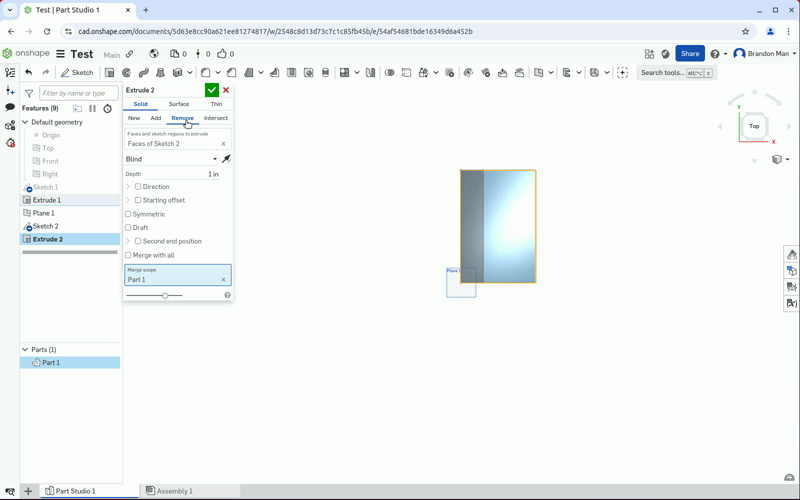
key(tab, 4)
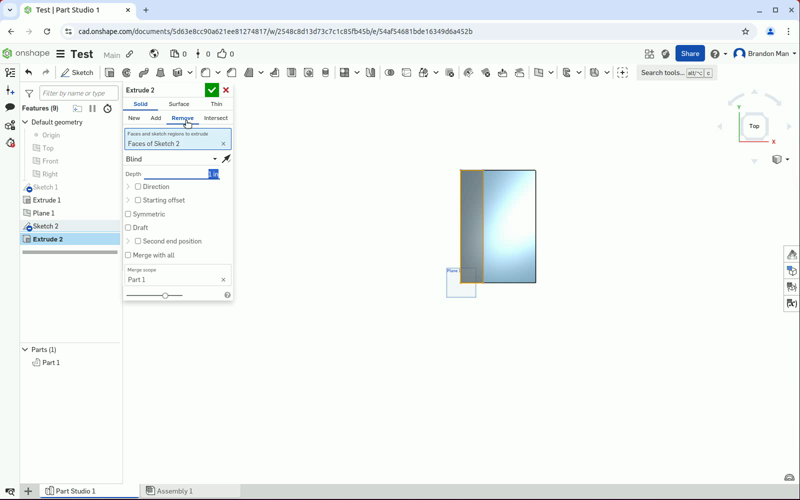
text(4.574)
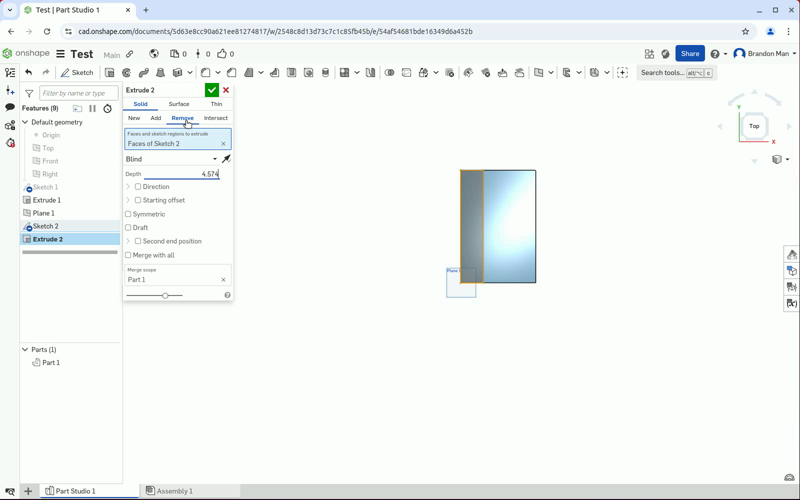
key(tab, 6)
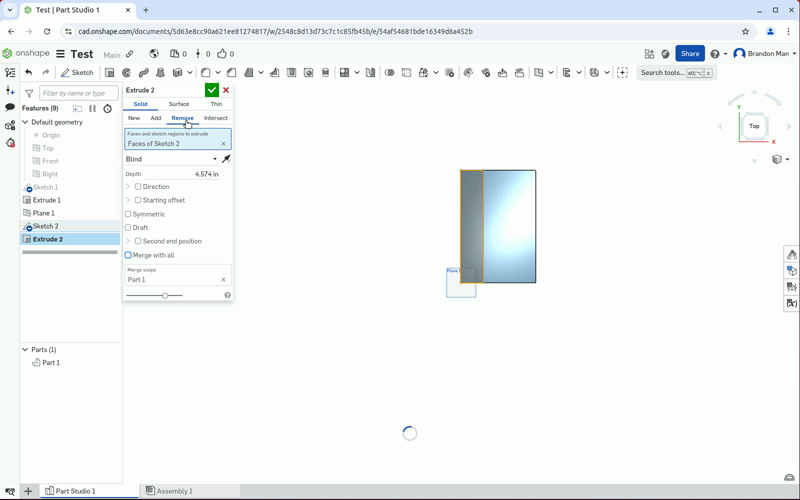
key(space)
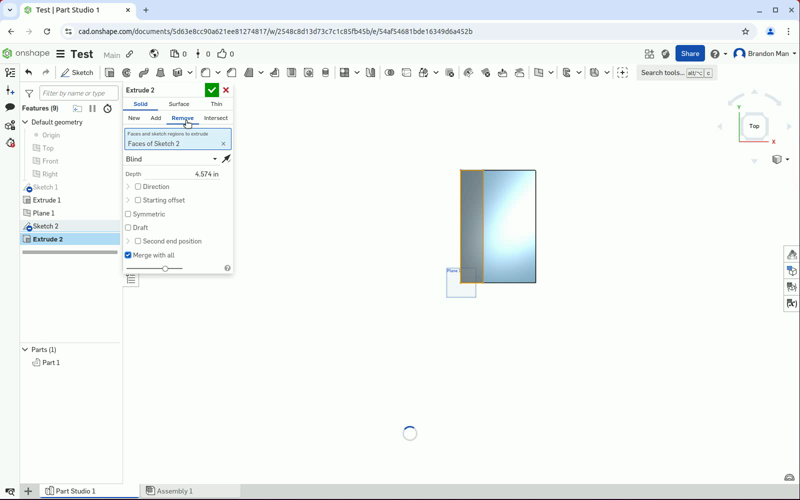
key(enter)
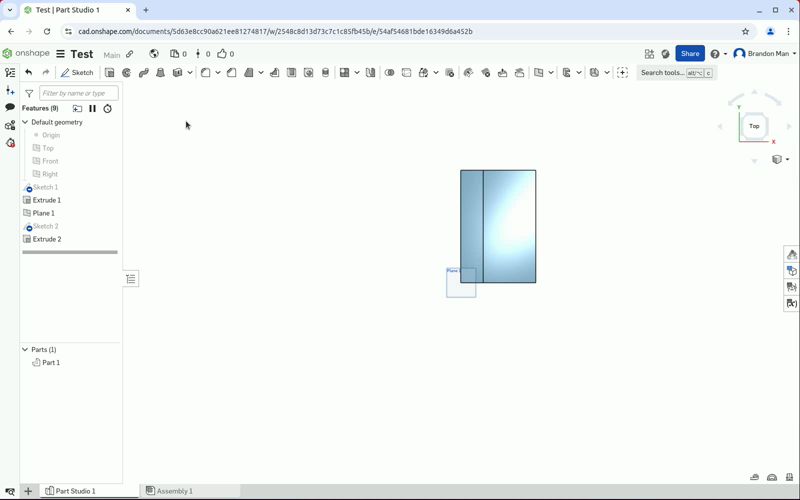
key(shift+h)
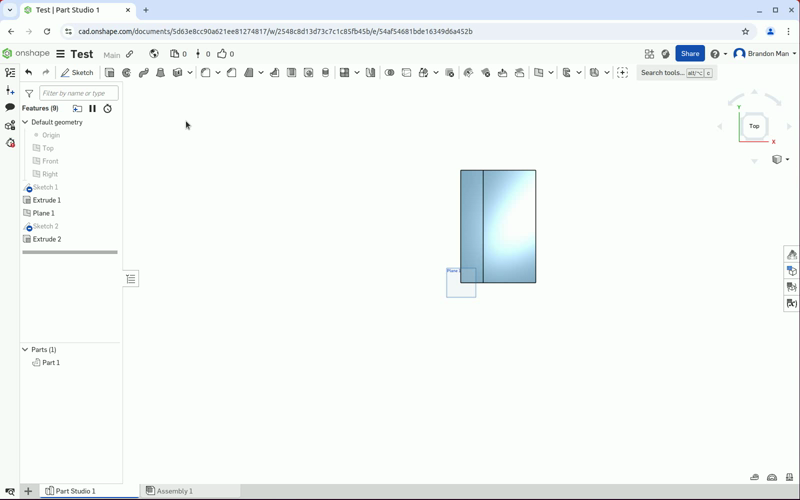
key(shift+h)
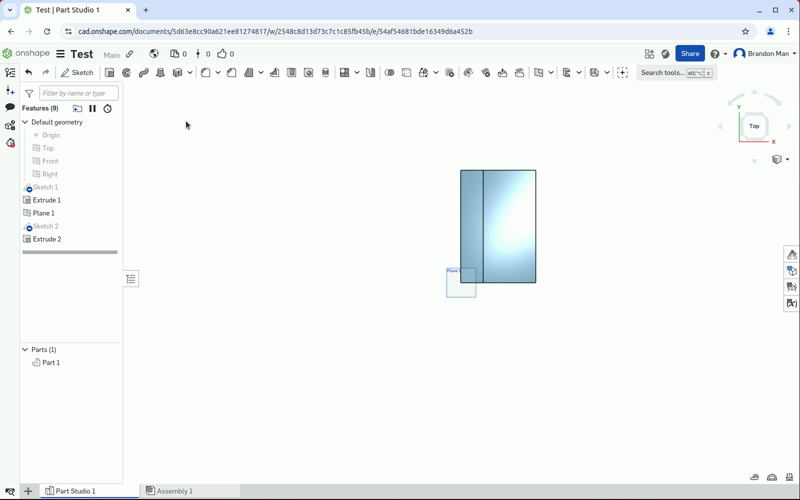
mouse_move(73, 189)
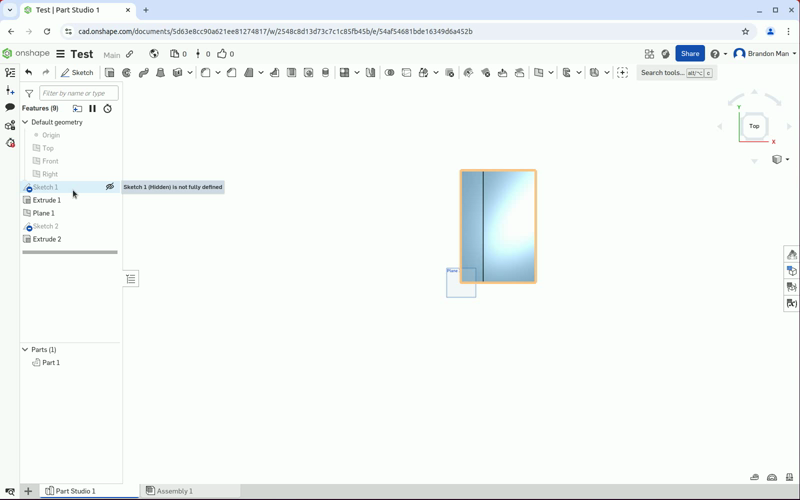
click(73, 189)
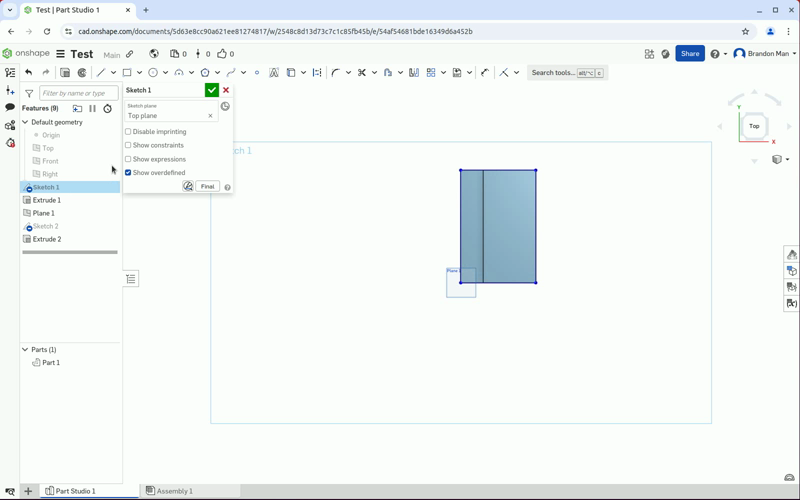
mouse_move(229, 92)
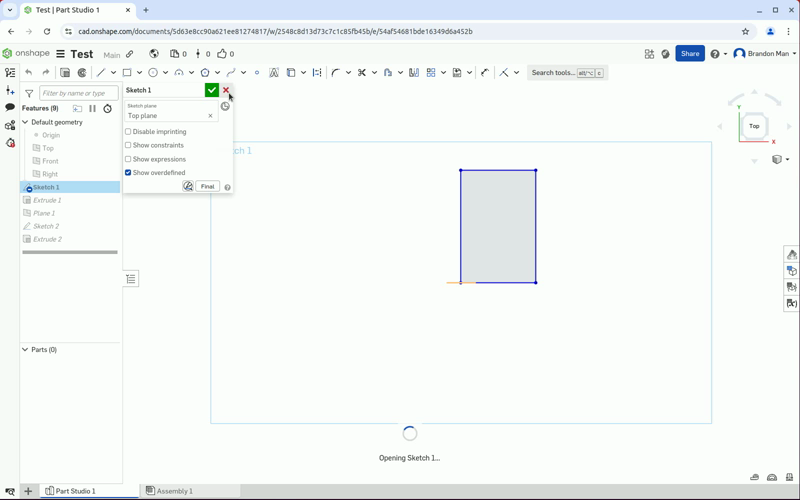
click(229, 92)
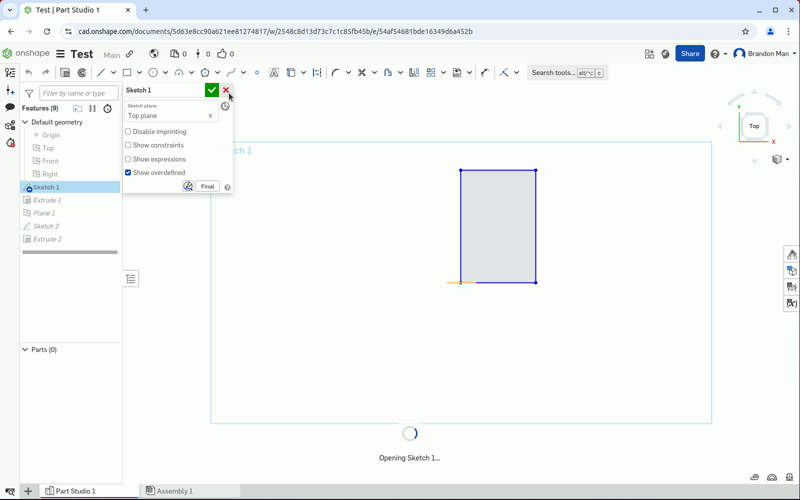
key(shift+s)
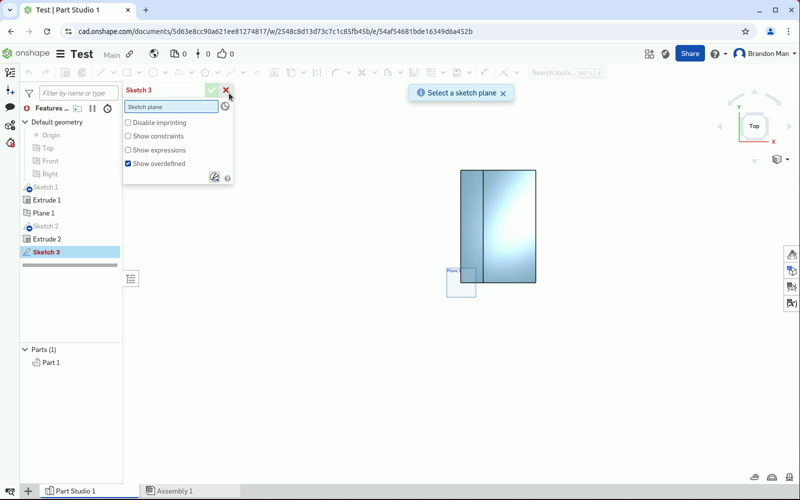
mouse_move(73, 215)
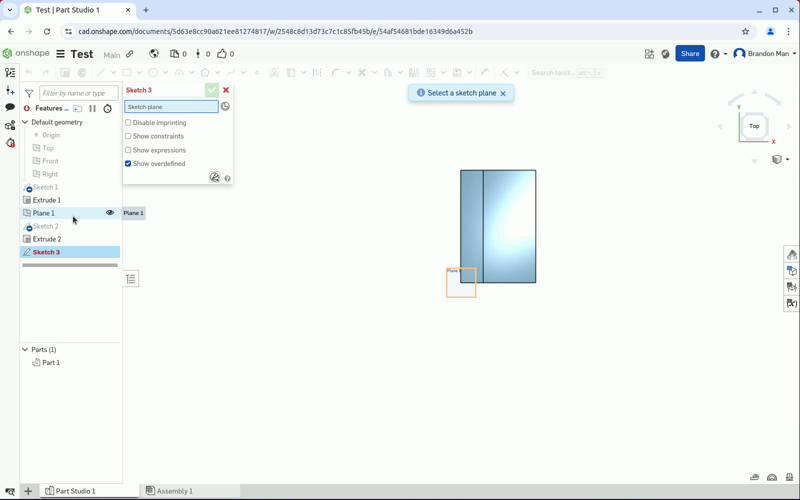
click(73, 215)
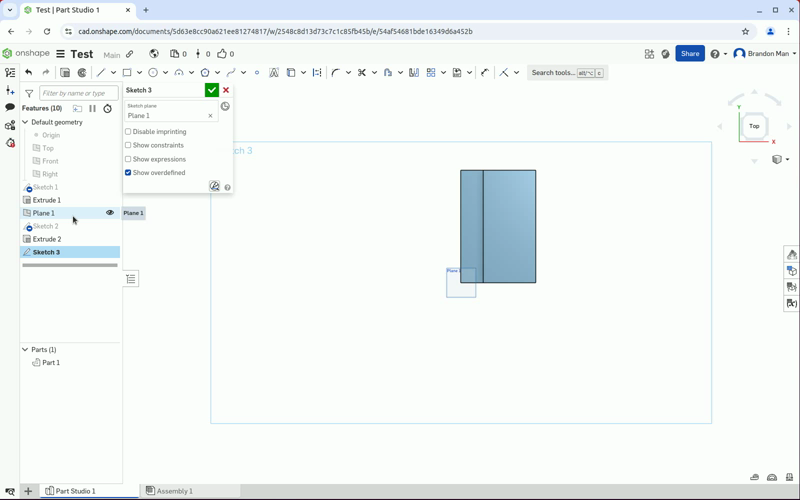
mouse_move(73, 352)
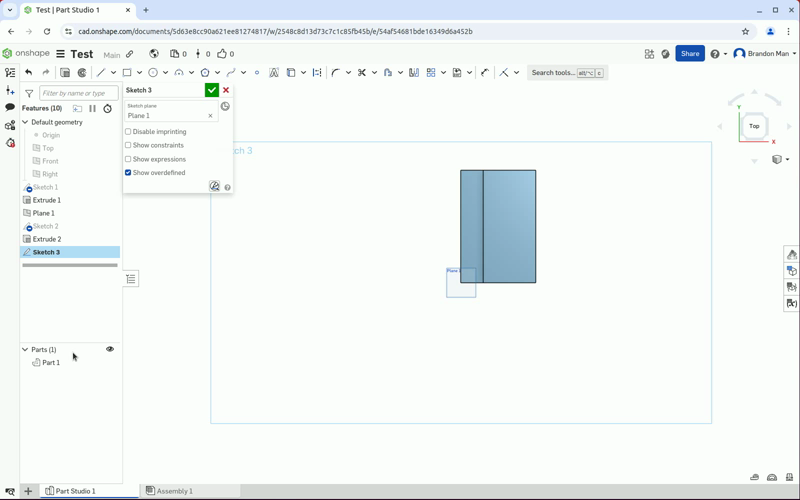
key(y)
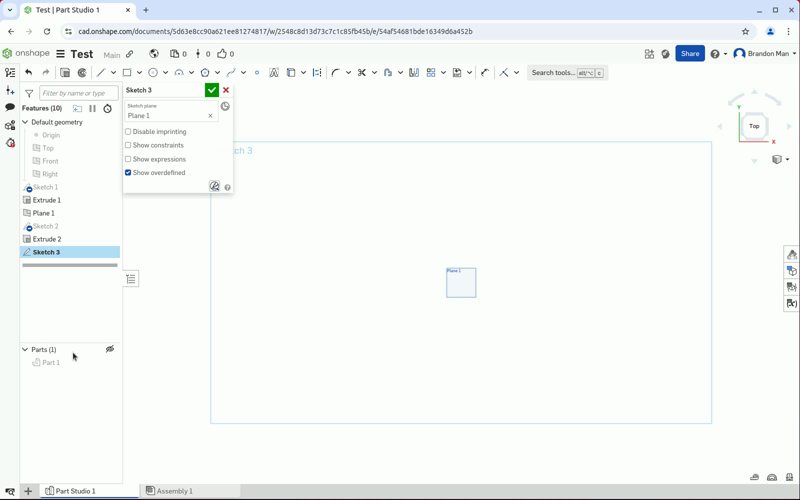
key(c)
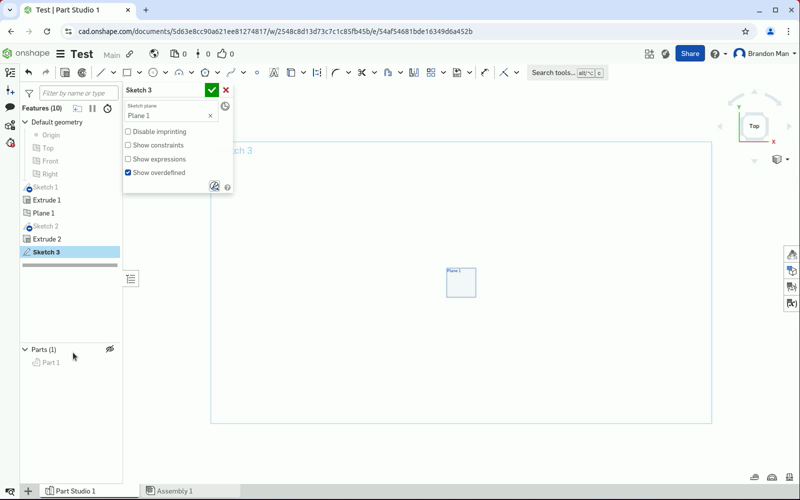
key_down(shift)
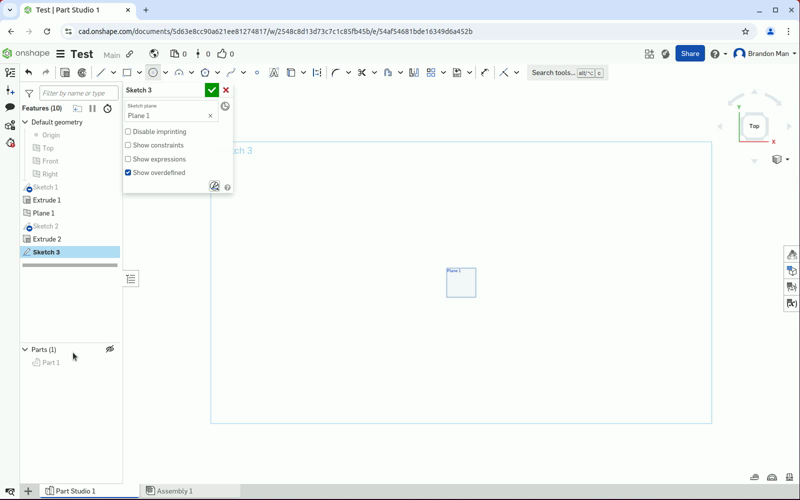
mouse_move(510, 226)
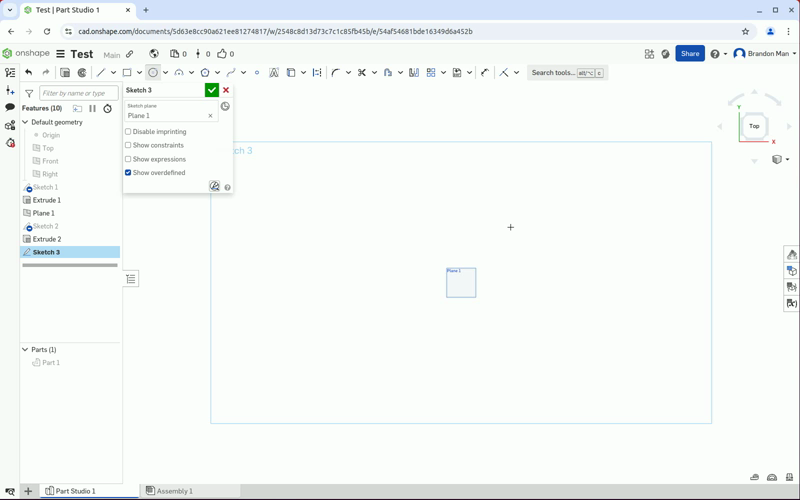
click(510, 226)
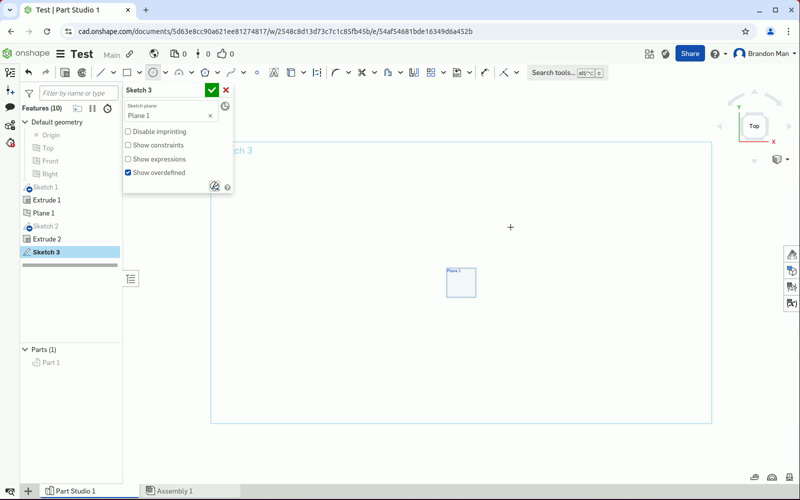
key_up(shift)
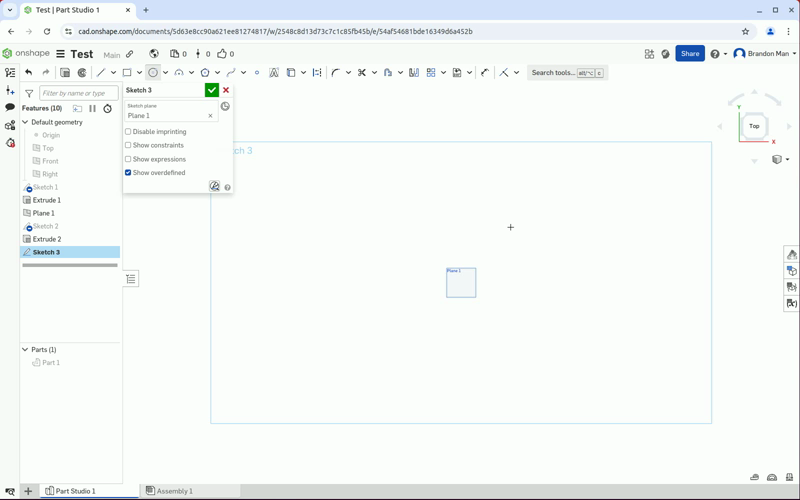
mouse_move(526, 226)
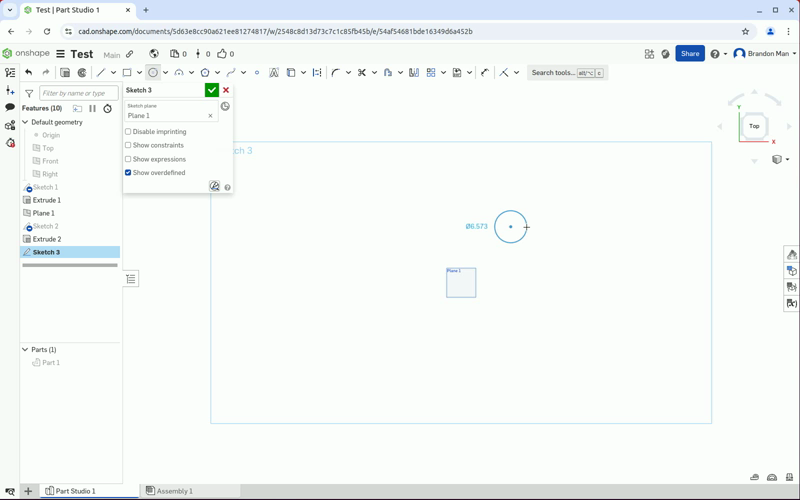
click(526, 226)
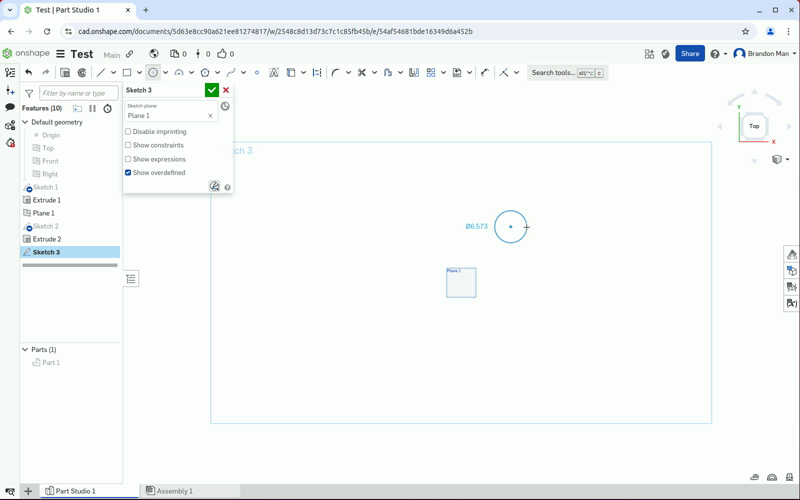
key(esc)
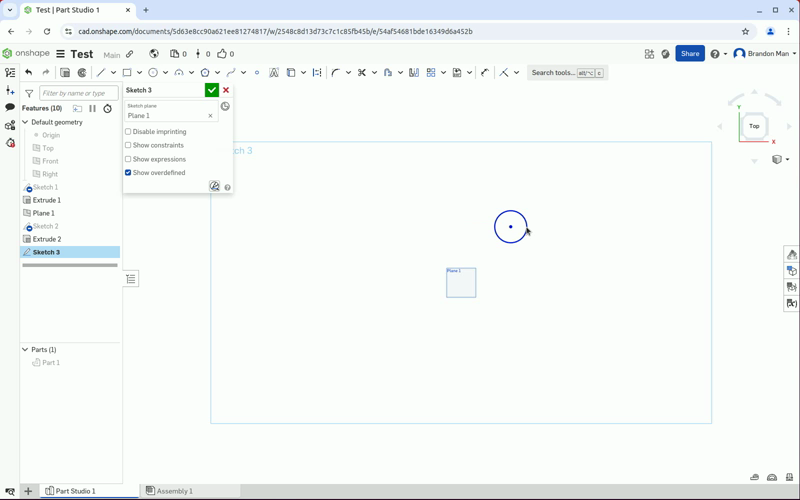
mouse_move(522, 232)
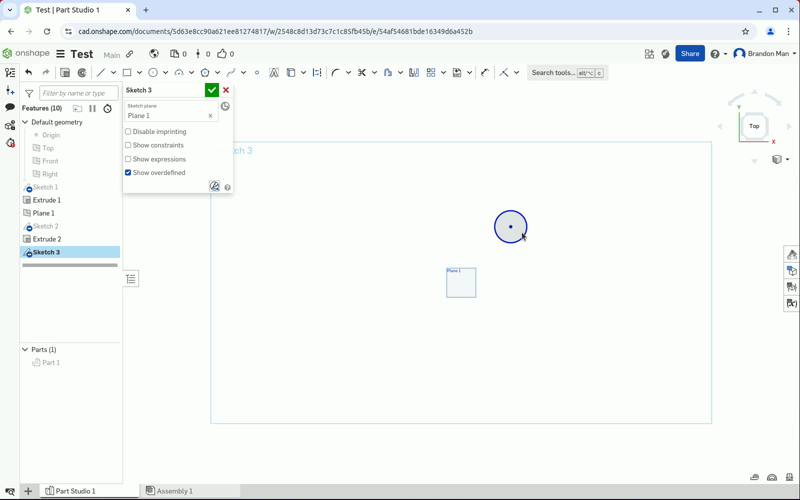
scroll(6)
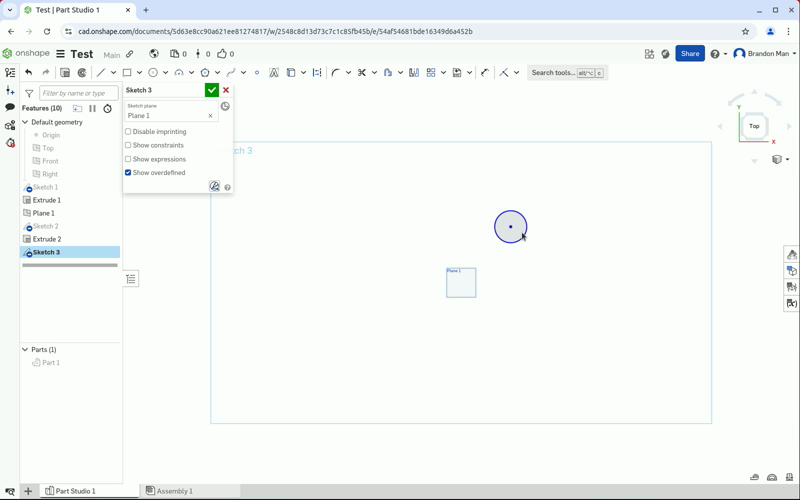
scroll(6)
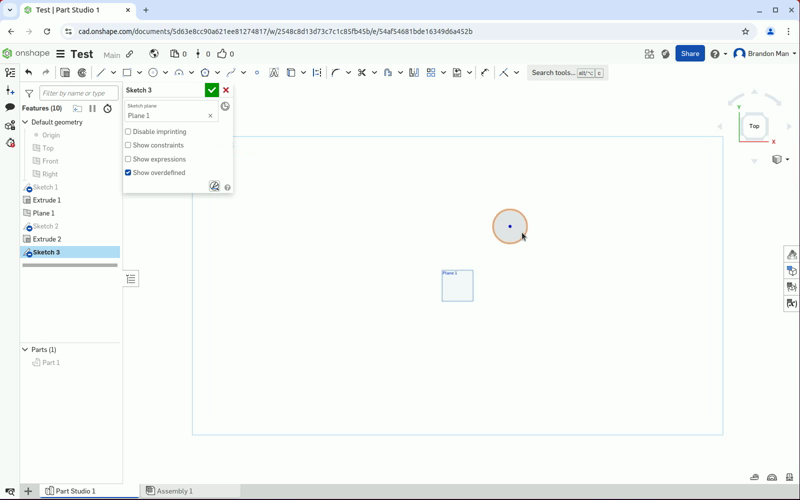
scroll(6)
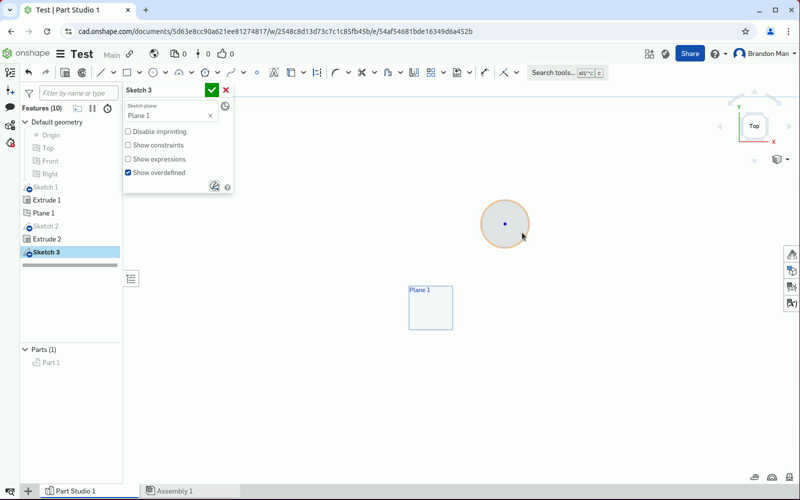
scroll(6)
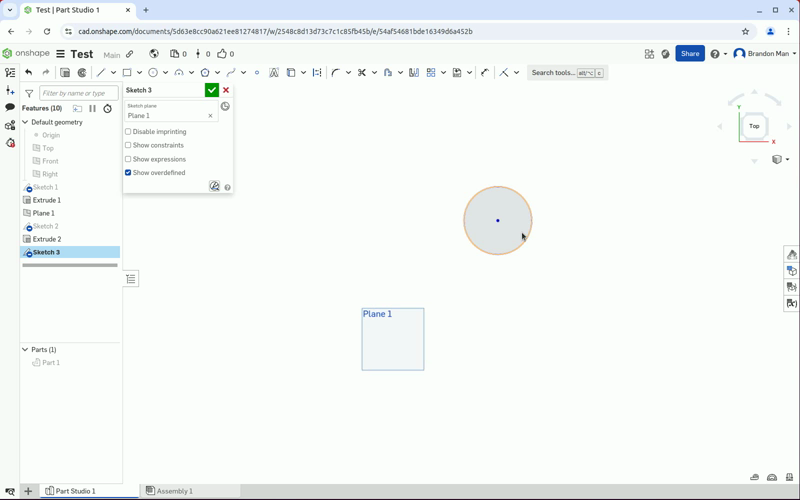
scroll(6)
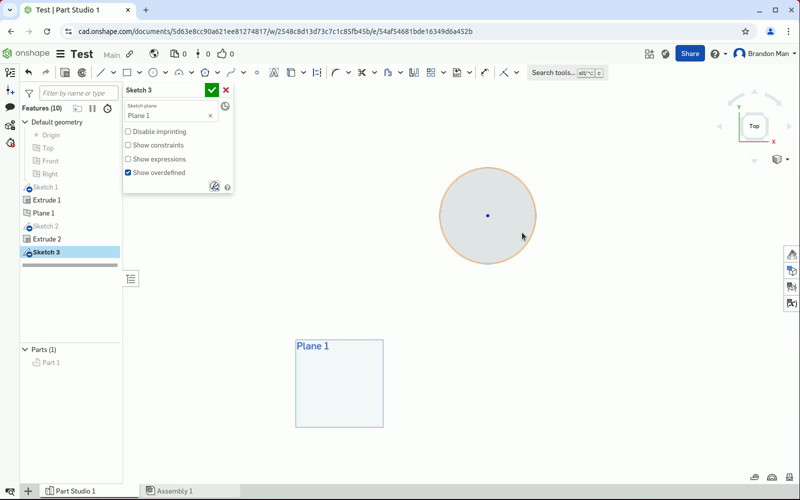
scroll(6)
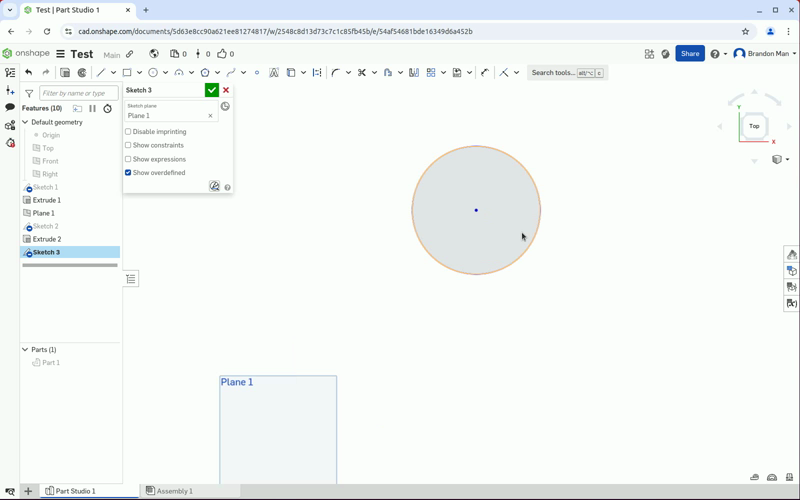
scroll(6)
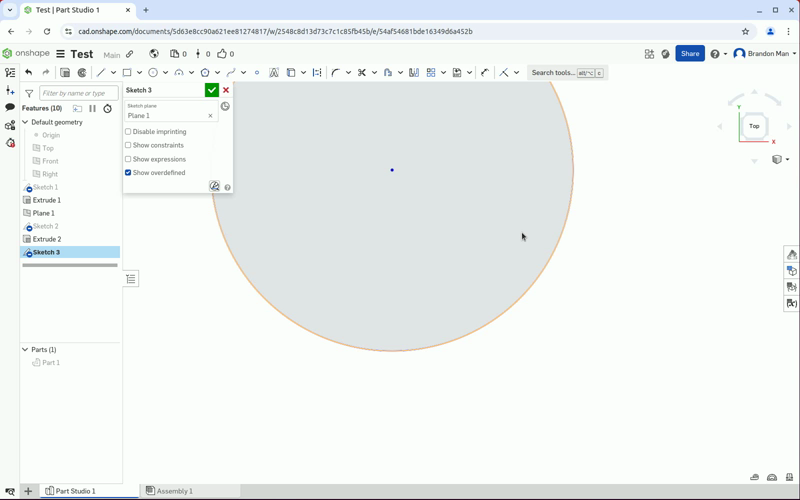
click(522, 232)
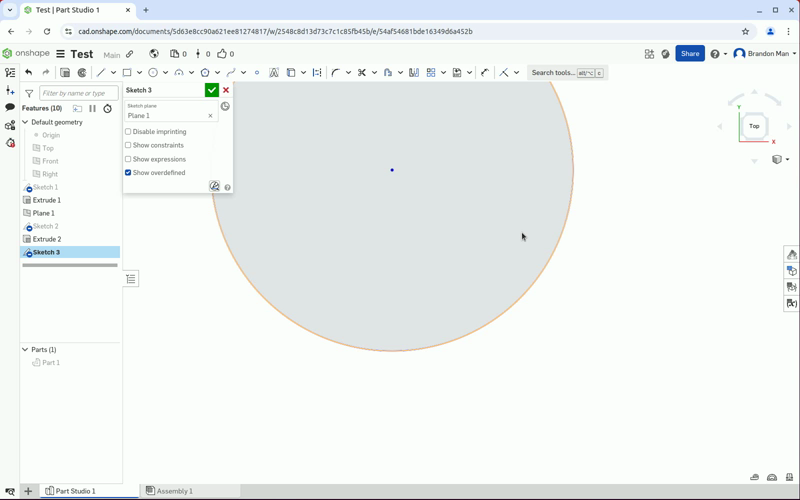
scroll(-6)
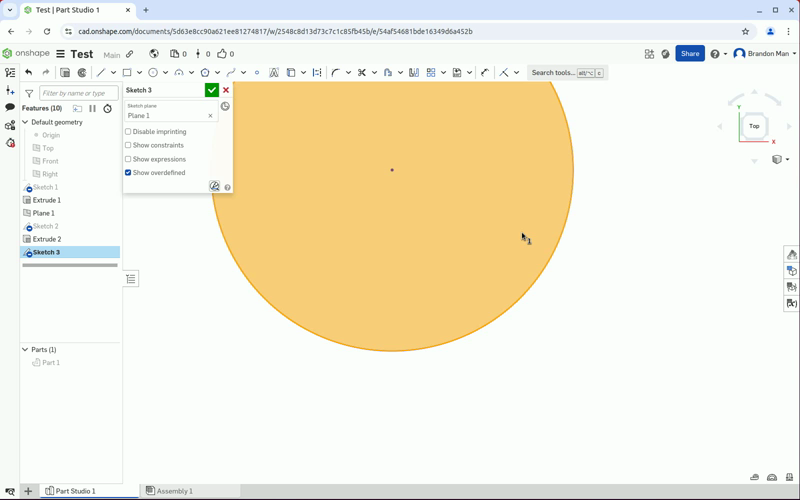
scroll(-6)
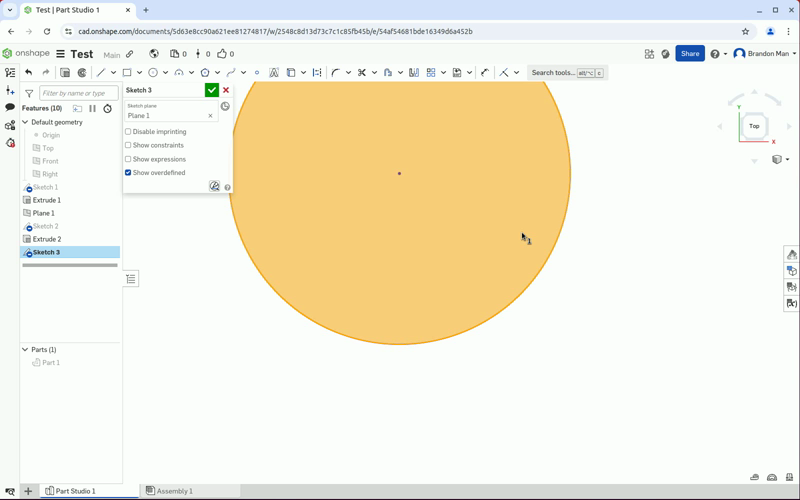
scroll(-6)
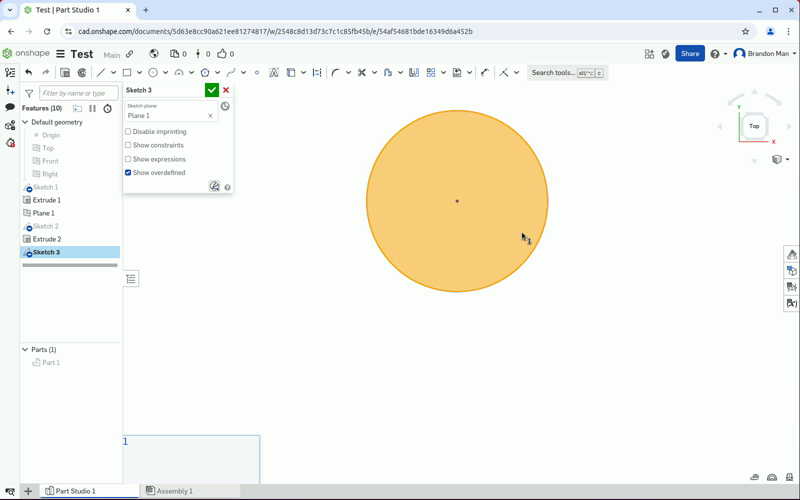
scroll(-6)
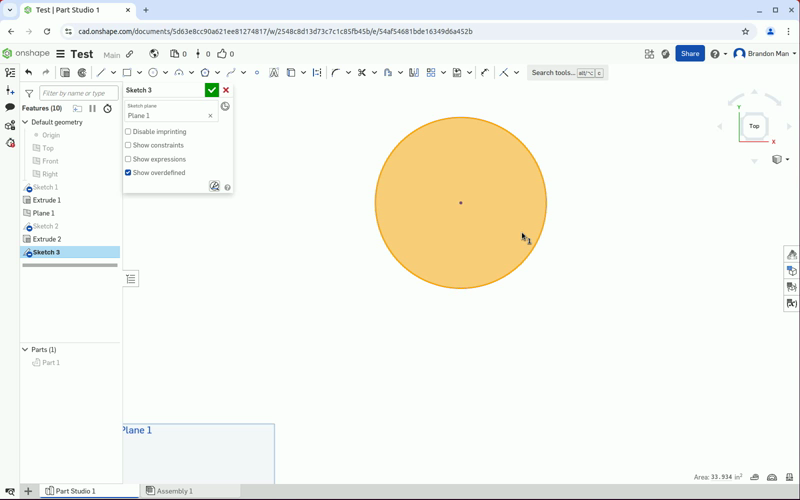
scroll(-6)
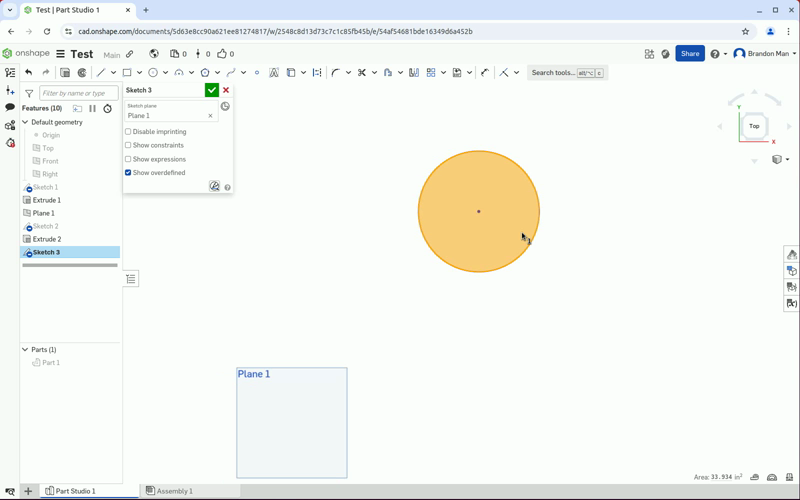
scroll(-6)
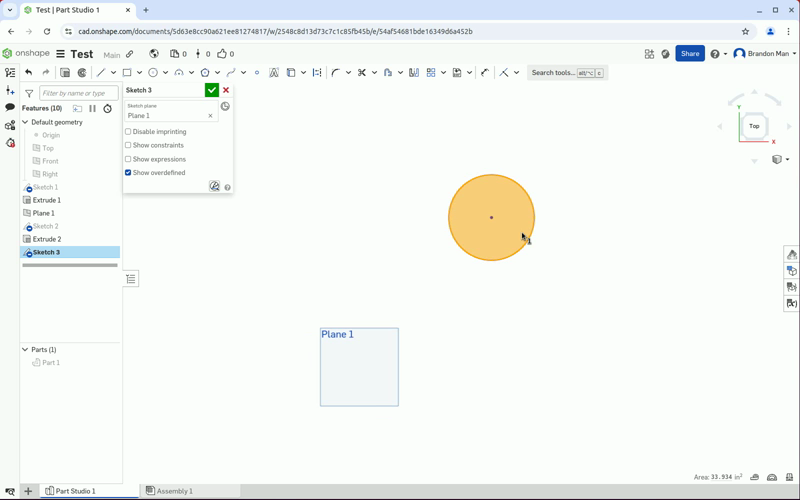
scroll(-6)
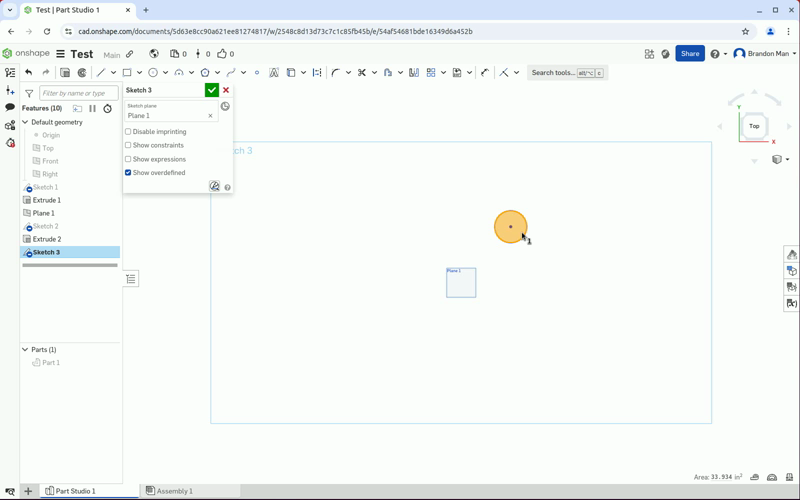
mouse_move(73, 352)
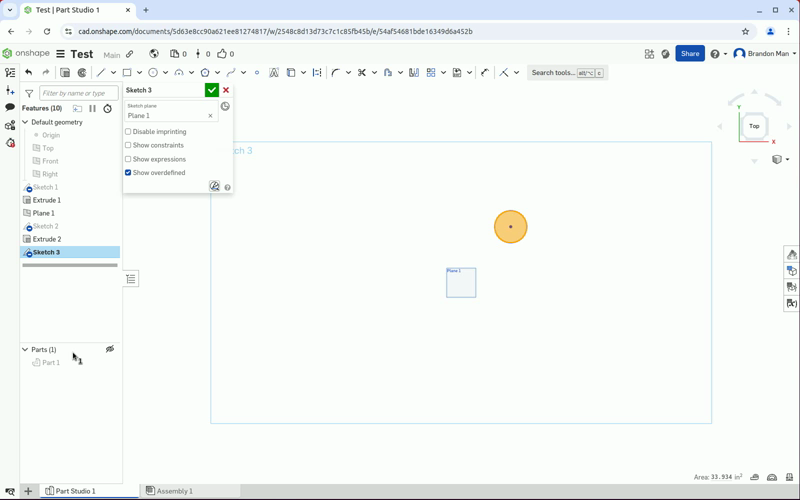
key(shift+y)
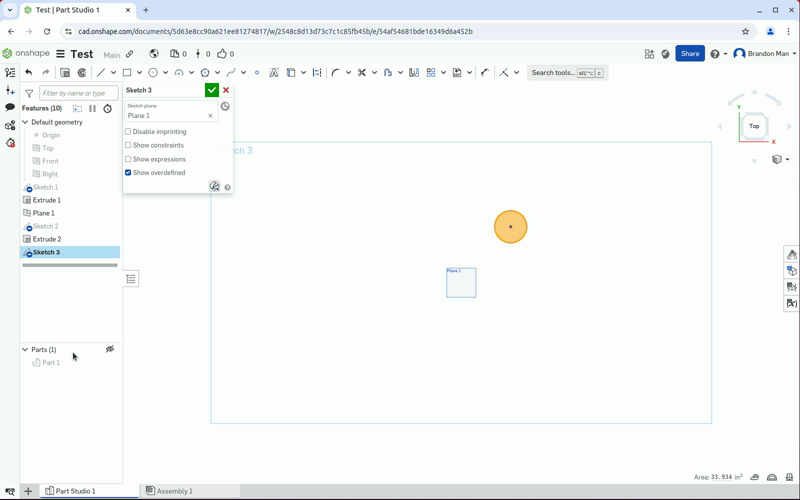
key(shift+e)
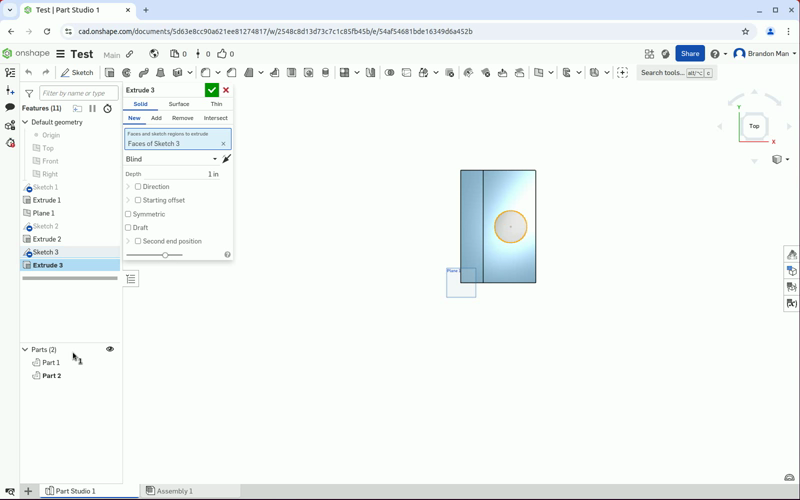
mouse_move(143, 106)
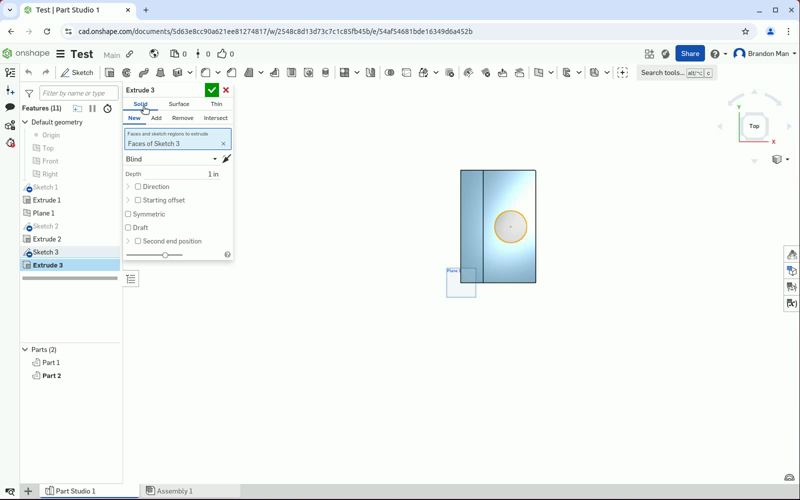
click(143, 106)
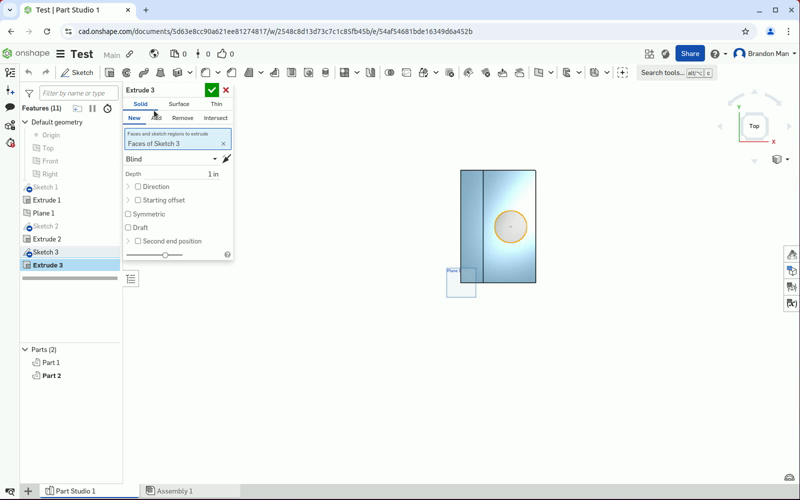
mouse_move(186, 120)
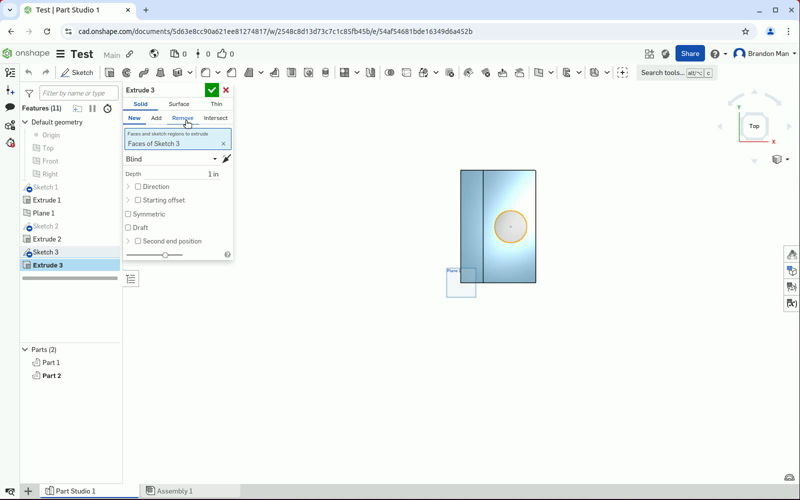
click(186, 120)
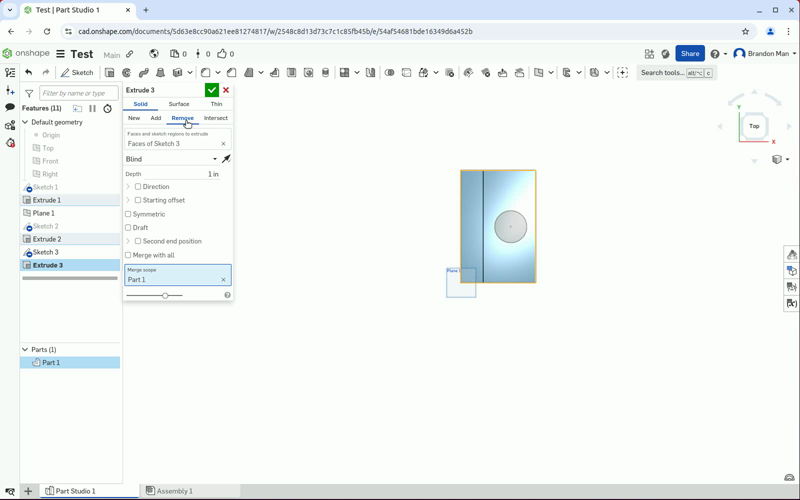
key(tab, 4)
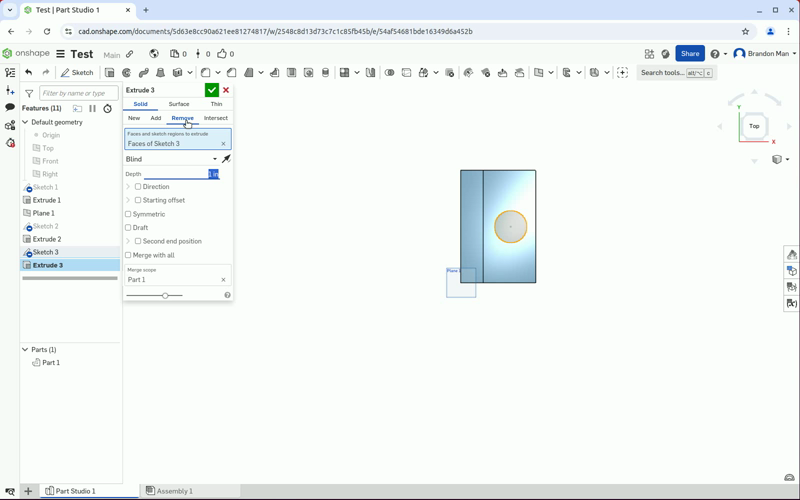
text(30.811)
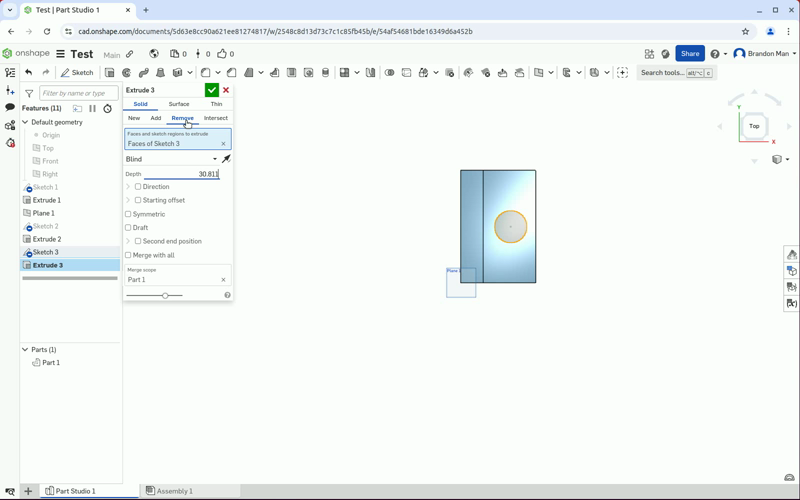
key(tab, 6)
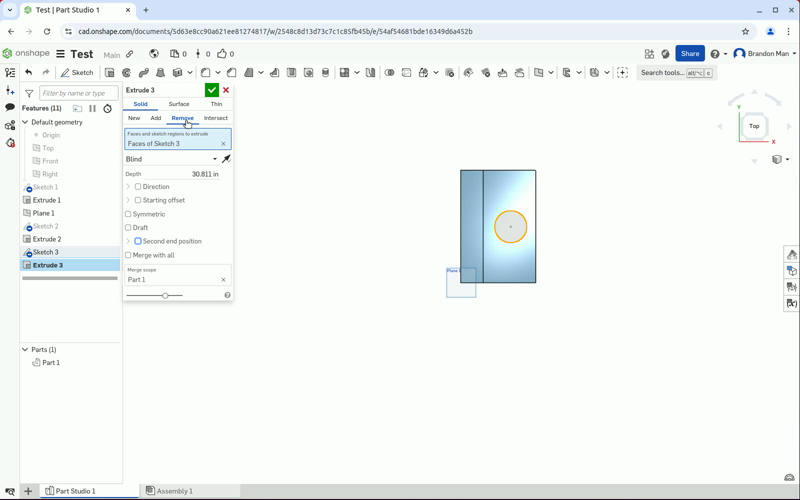
key(space)
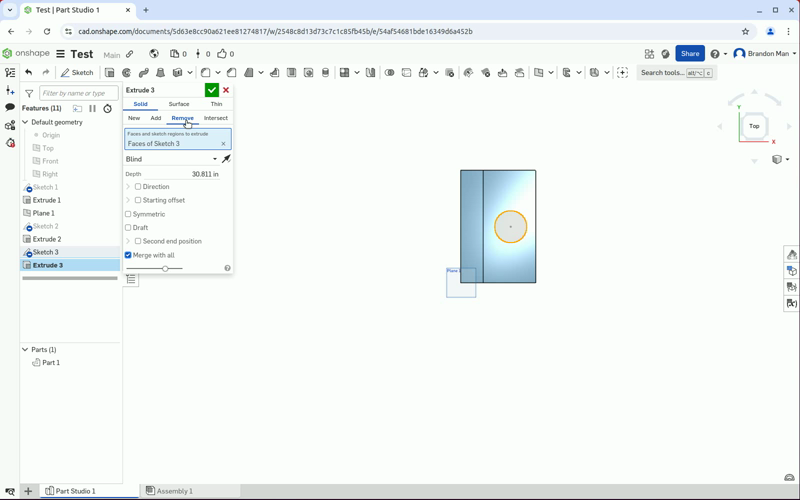
key(enter)
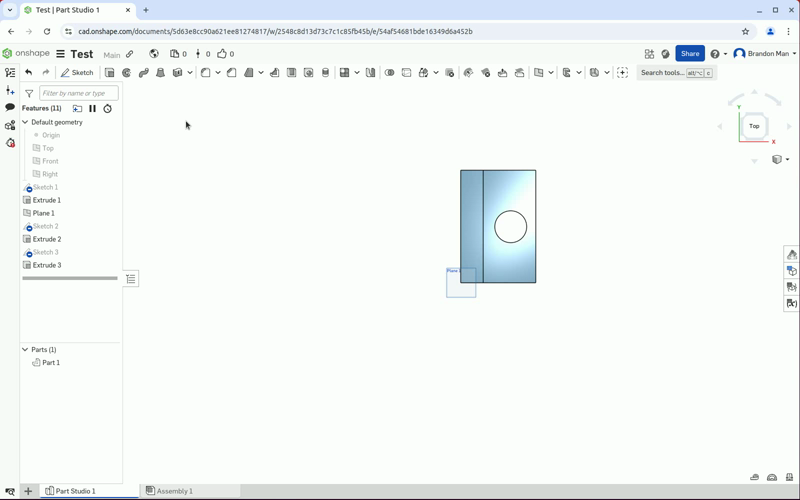
key(shift+h)
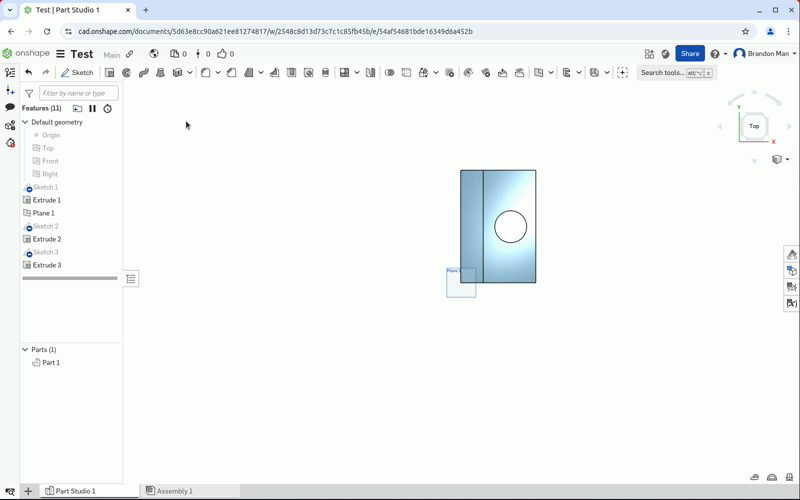
key(shift+h)
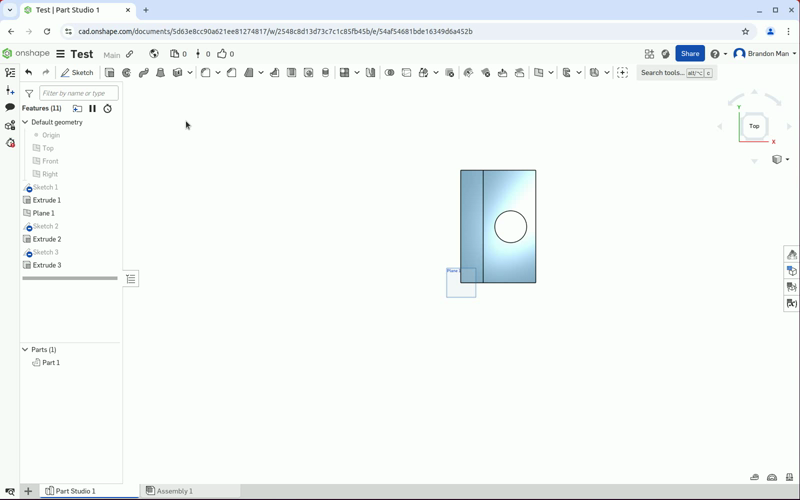
key(shift+7)
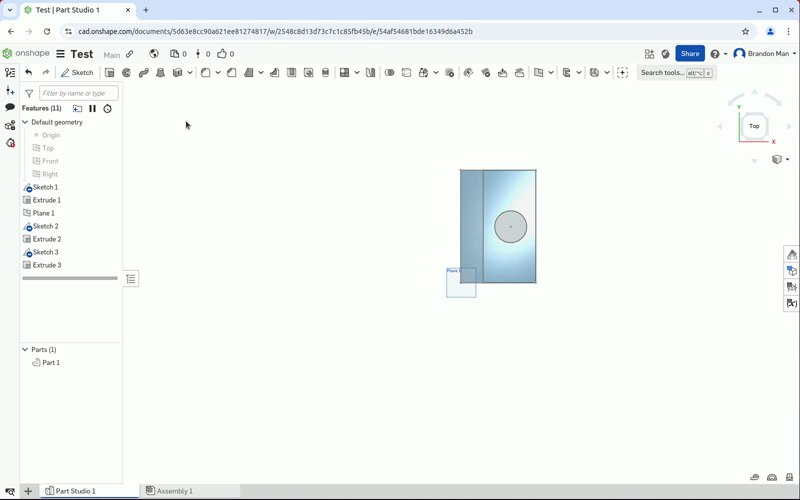
key(up, 3)
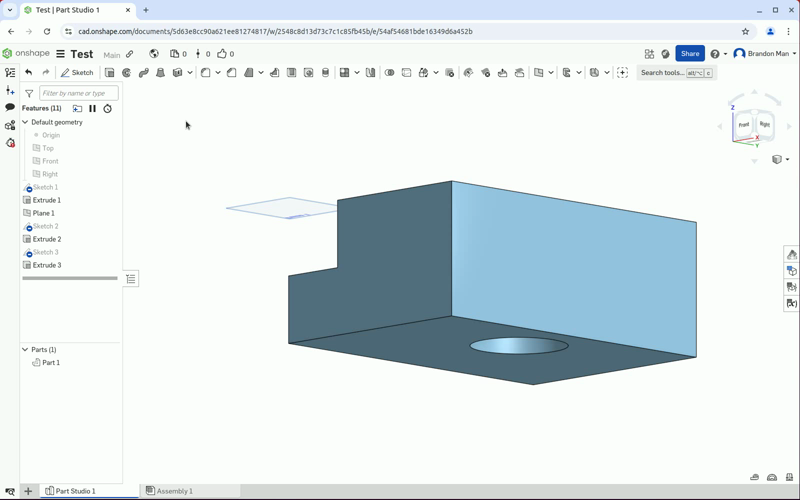
key(left, 3)
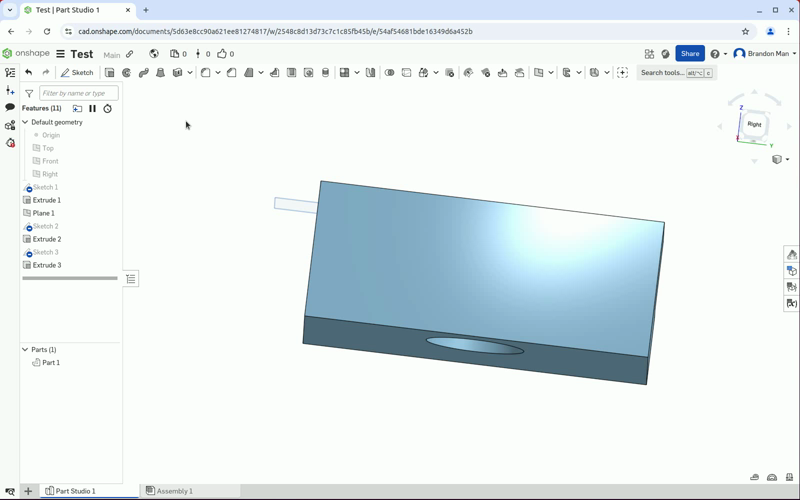
key(right, 3)
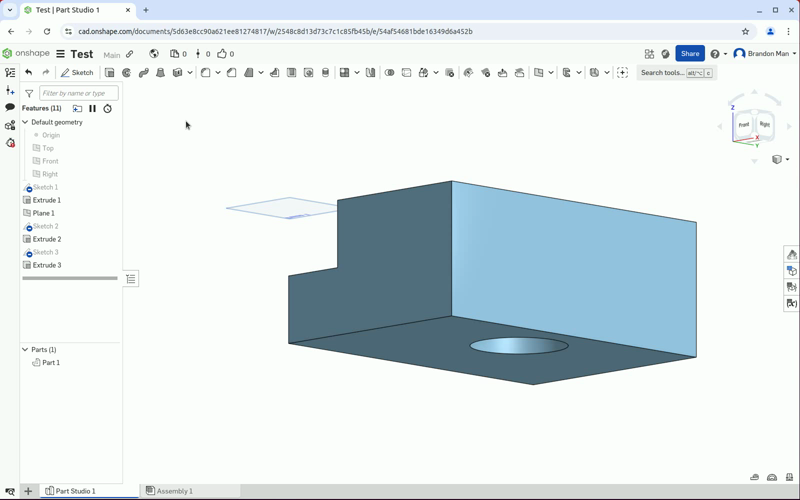
key(down, 3)
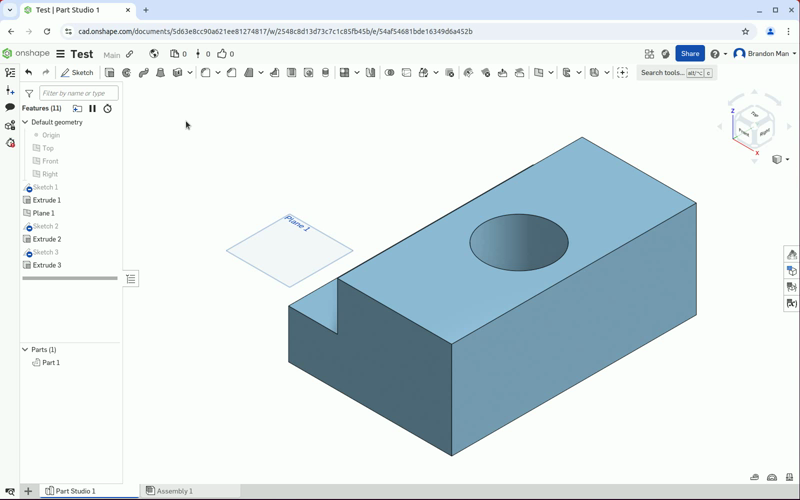
mouse_move(73, 189)
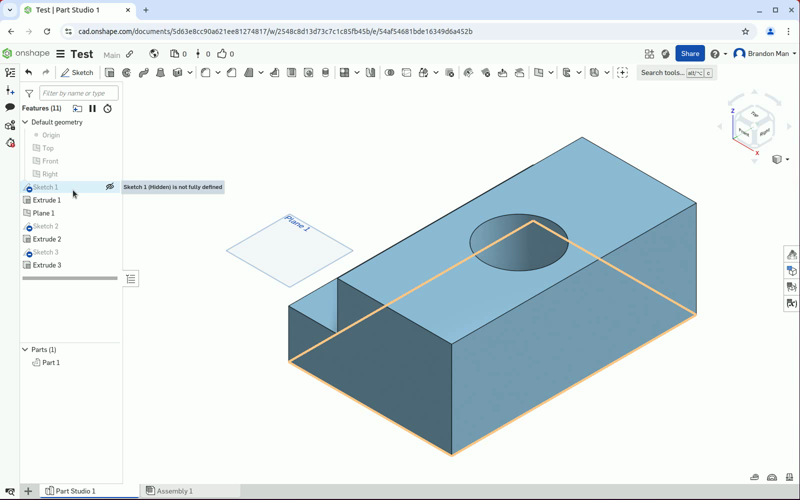
click(73, 189)